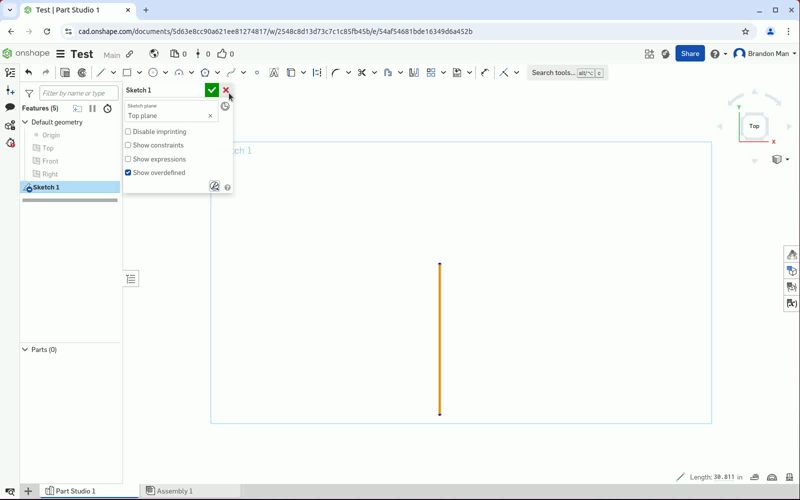
key(shift+h)
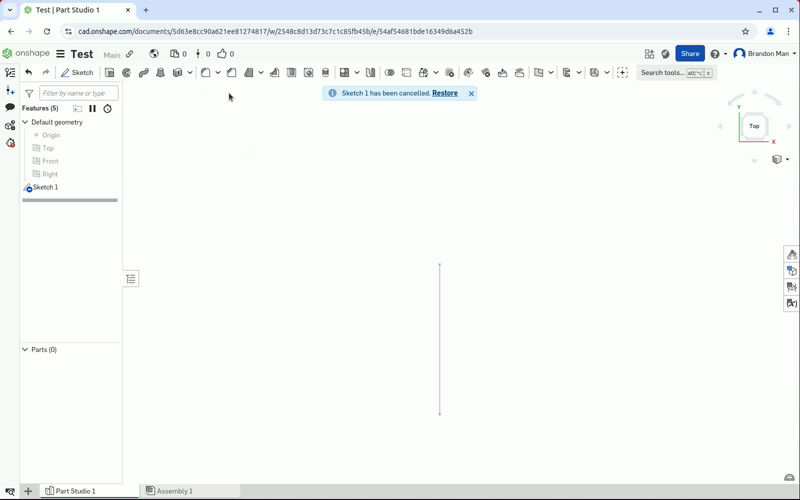
key(shift+s)
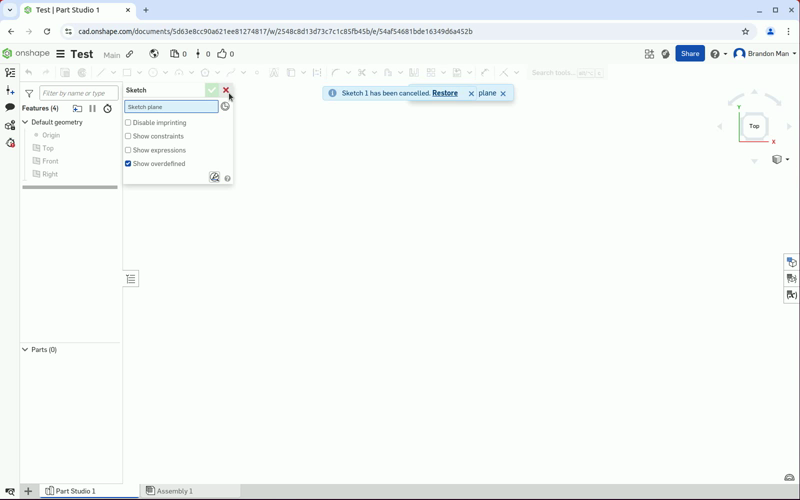
mouse_move(73, 150)
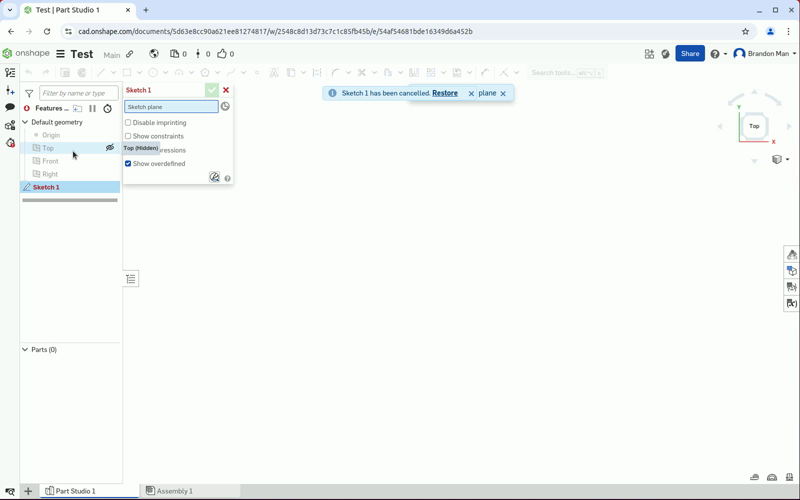
click(73, 150)
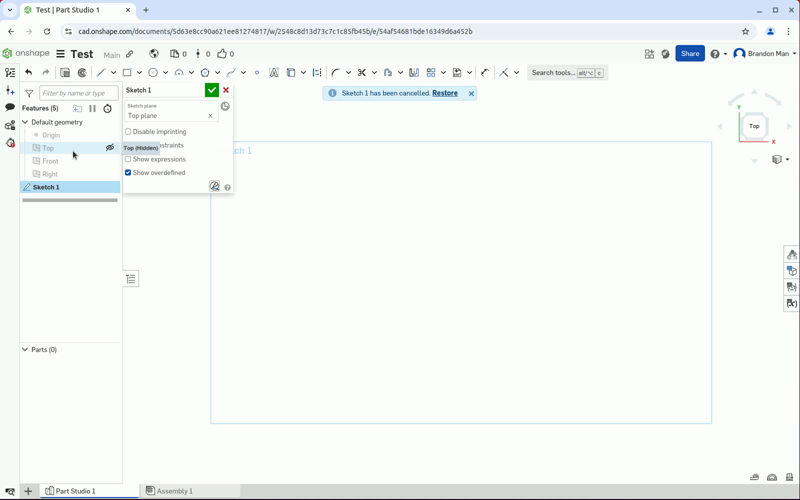
mouse_move(73, 352)
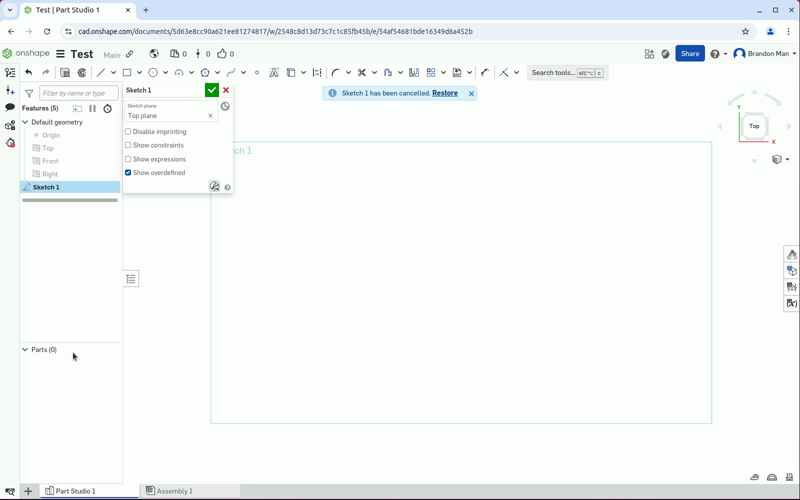
key(y)
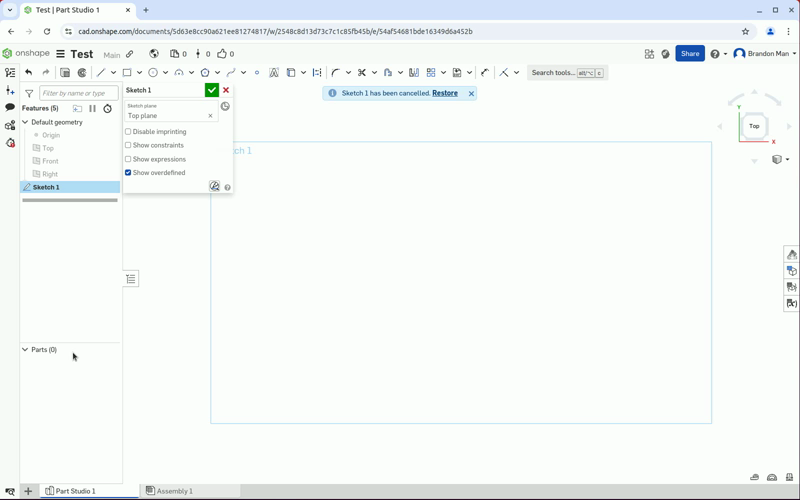
key(l)
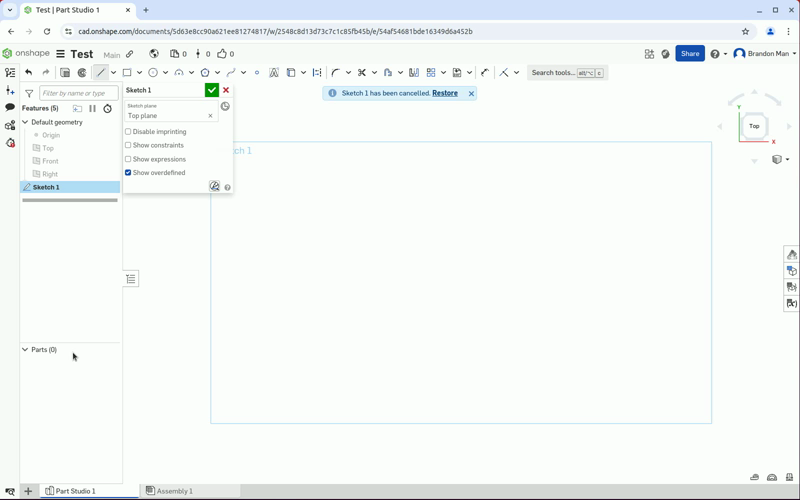
key_down(shift)
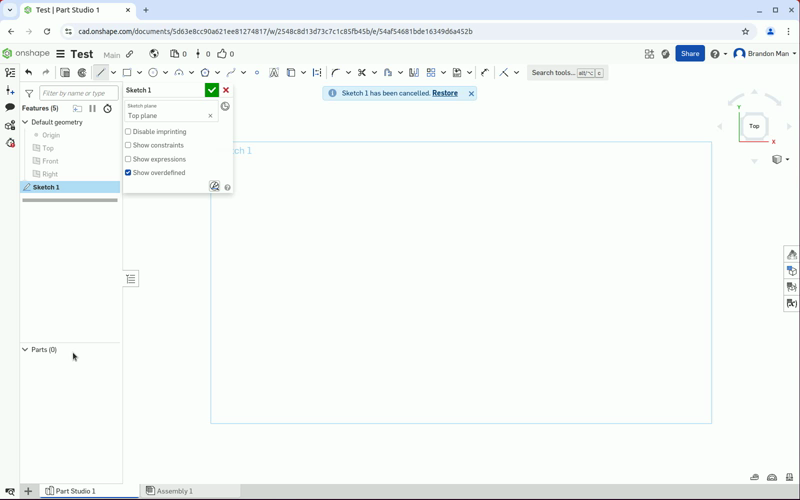
mouse_move(432, 282)
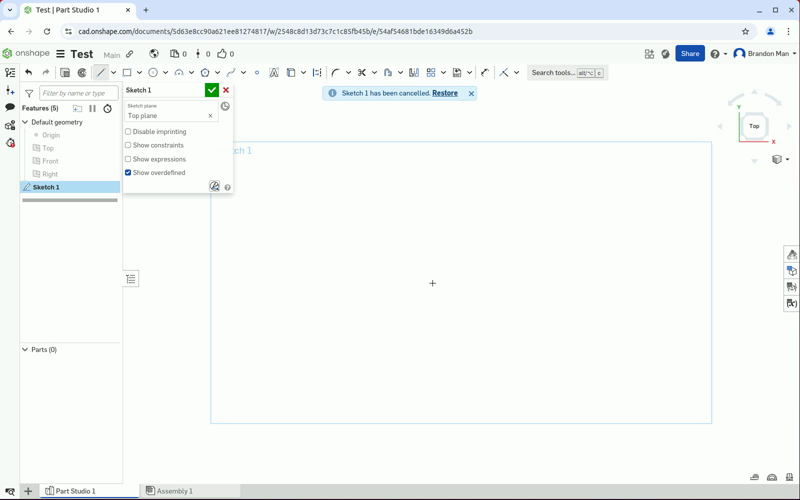
click(432, 282)
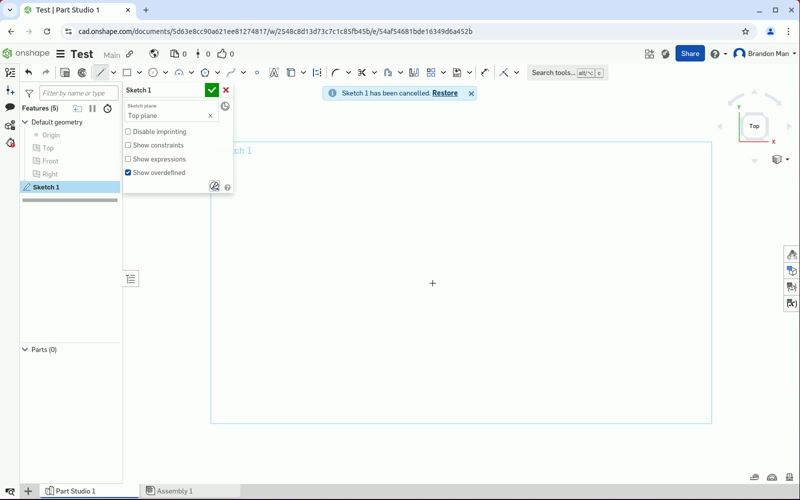
key_up(shift)
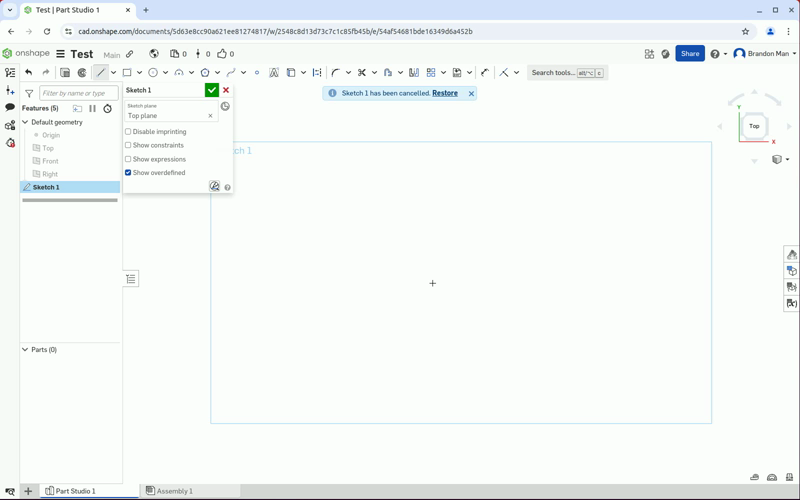
key_down(shift)
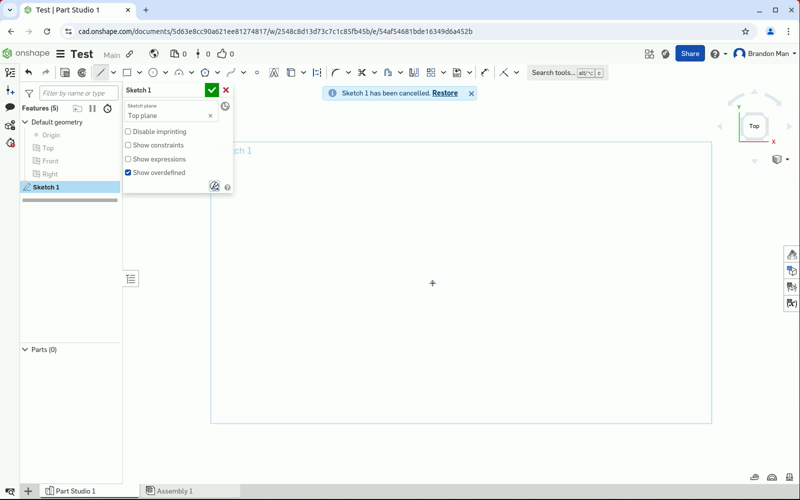
mouse_move(462, 282)
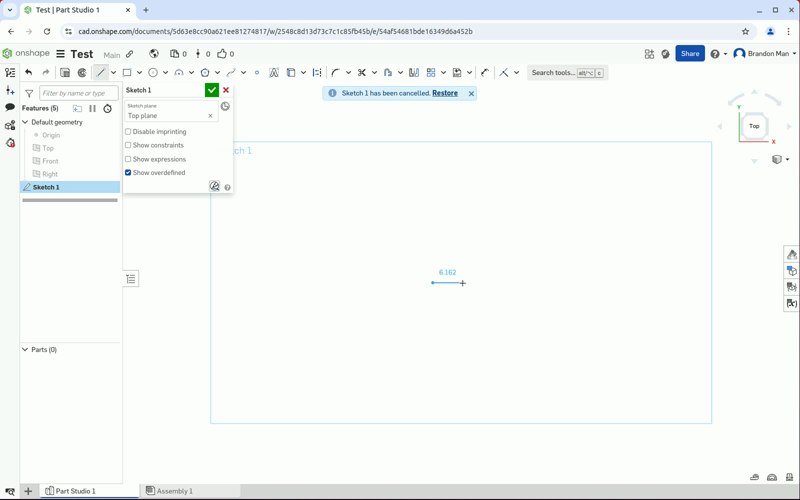
mouse_move(461, 282)
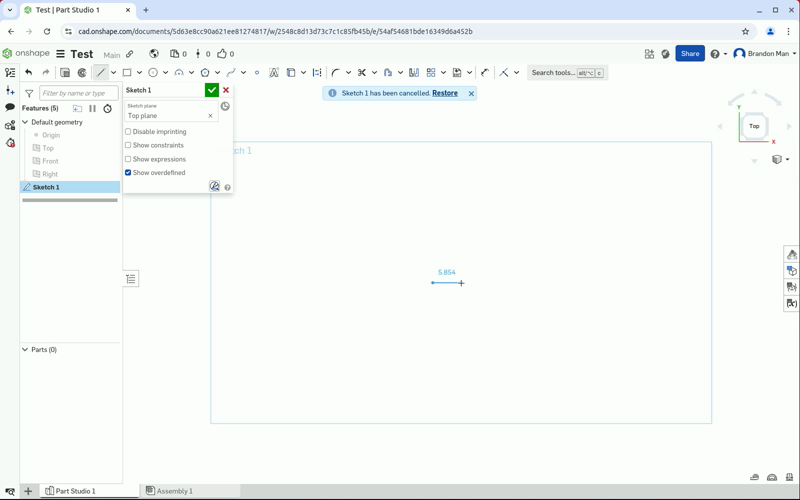
click(461, 282)
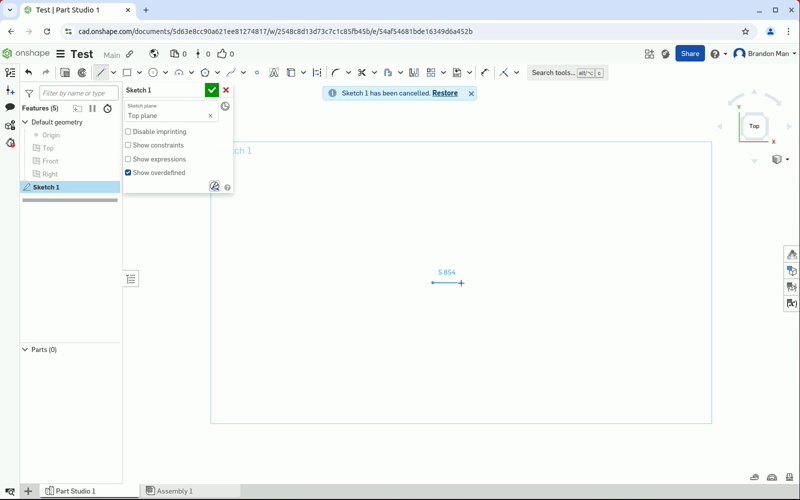
key_up(shift)
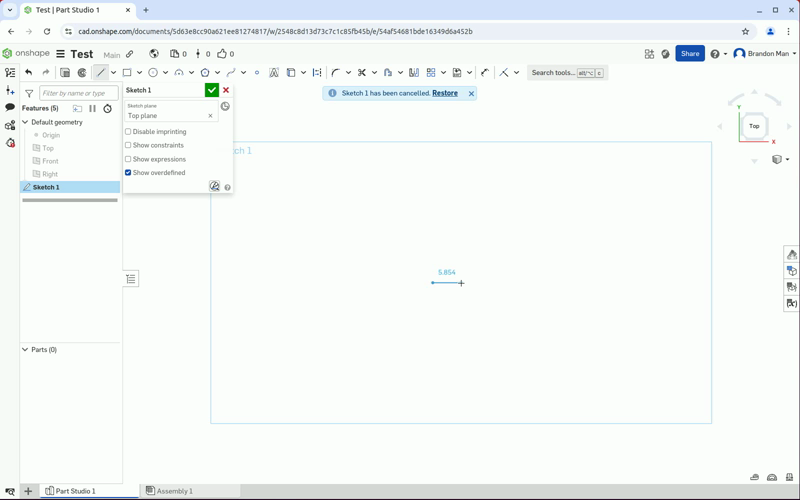
key_down(shift)
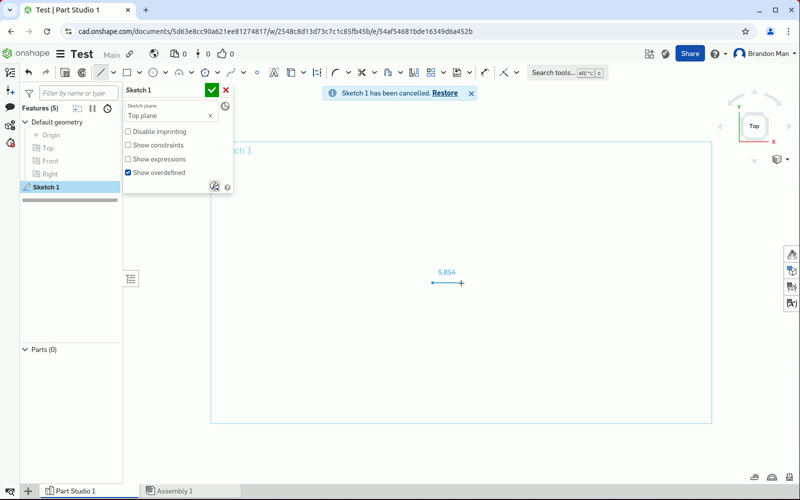
mouse_move(491, 282)
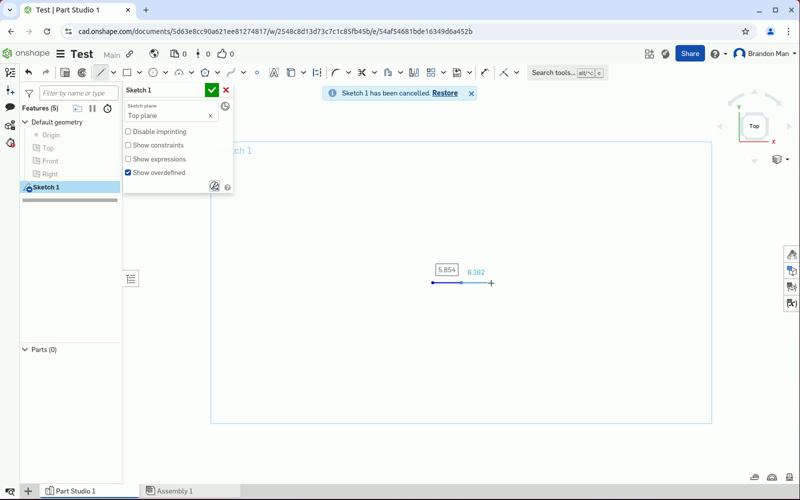
mouse_move(489, 282)
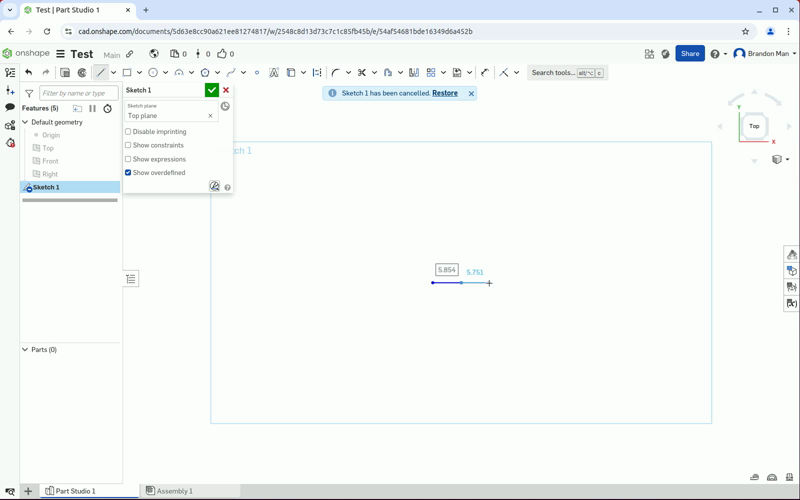
click(489, 282)
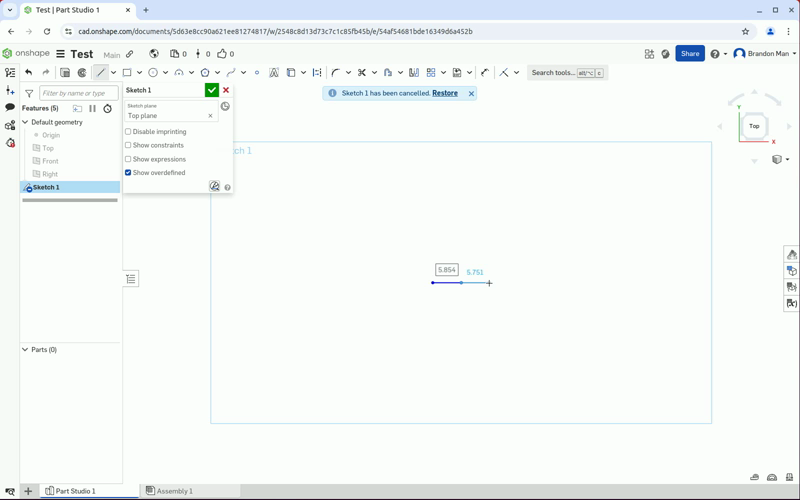
key_up(shift)
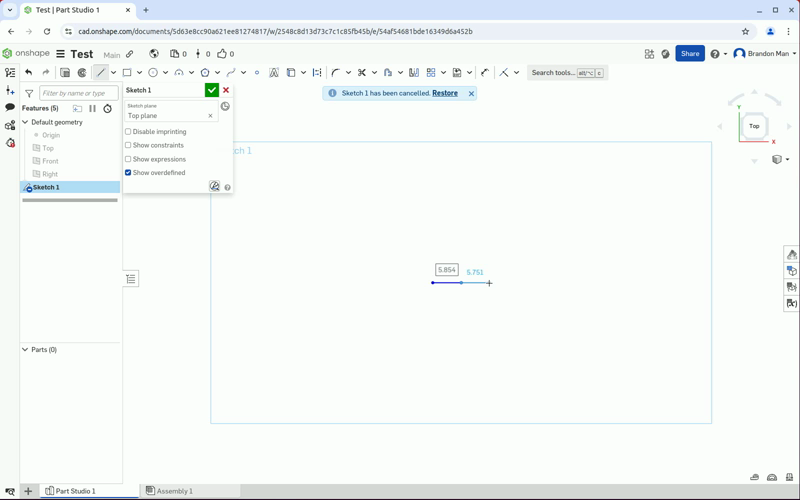
key_down(shift)
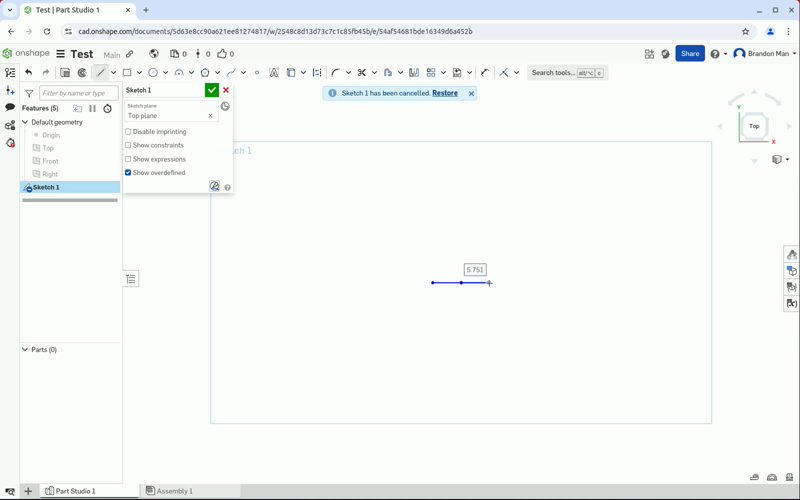
mouse_move(489, 177)
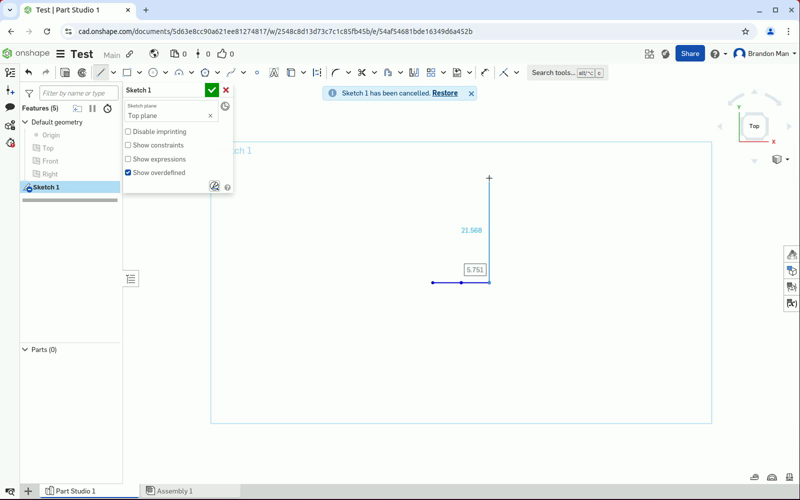
click(489, 177)
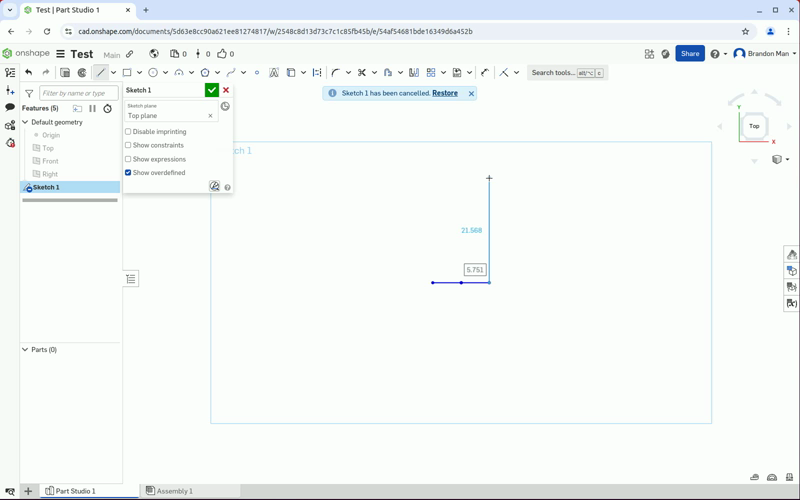
key_up(shift)
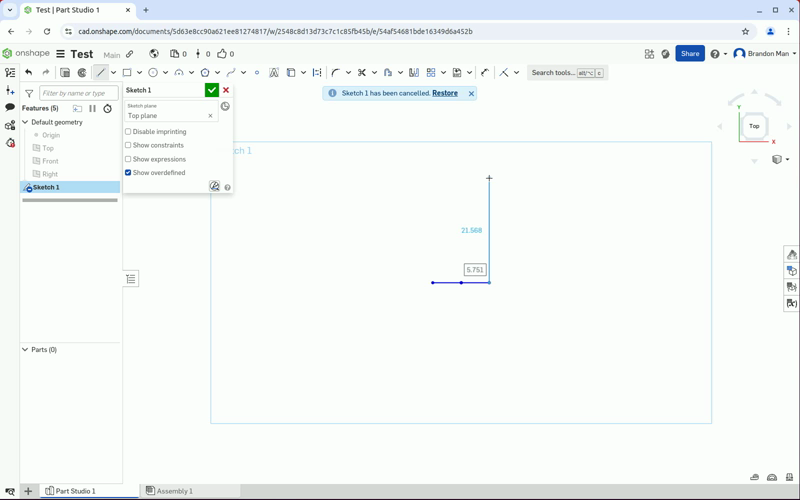
key(esc)
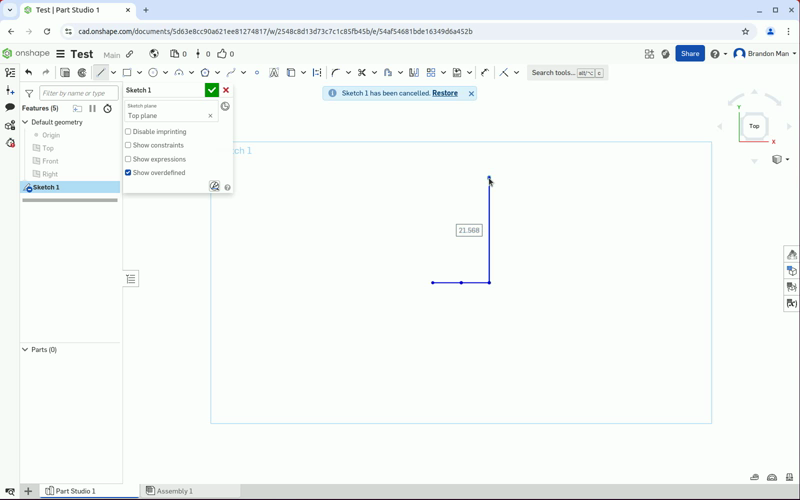
key(a)
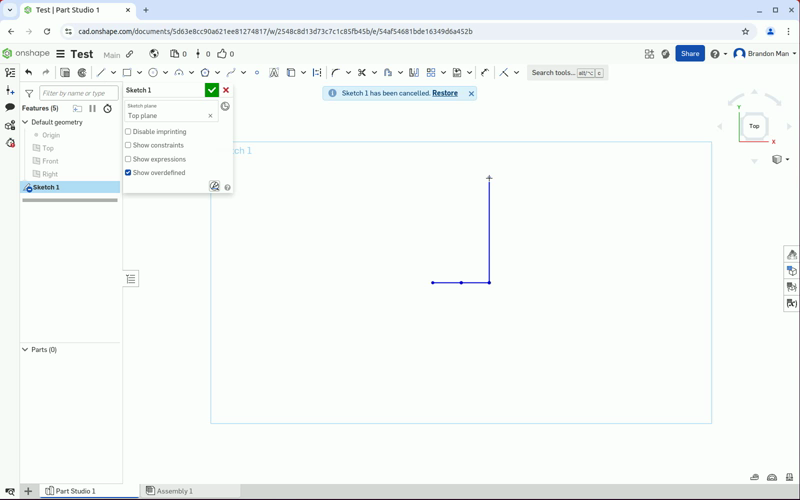
mouse_move(489, 177)
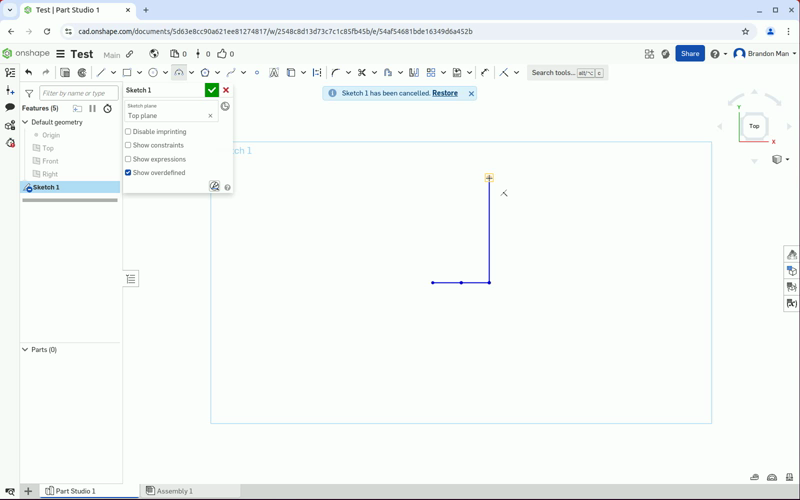
click(489, 177)
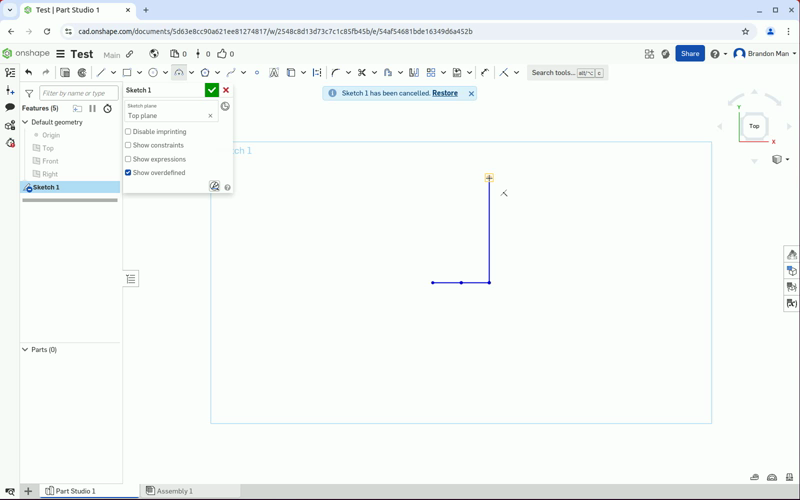
key_down(shift)
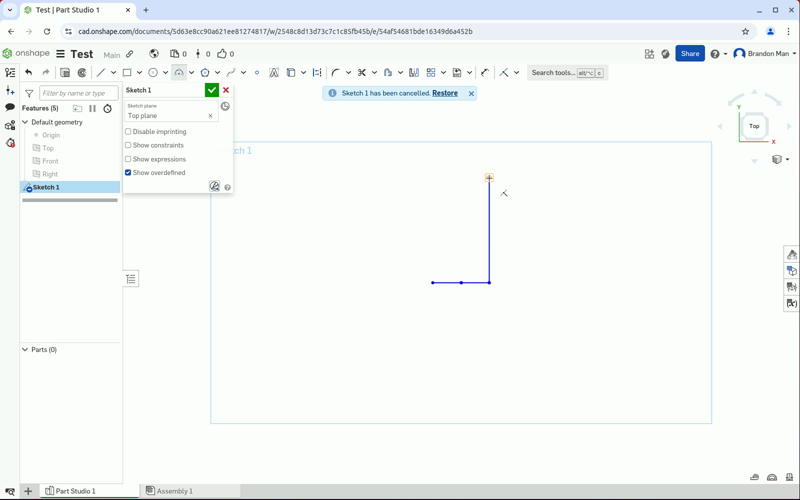
mouse_move(432, 177)
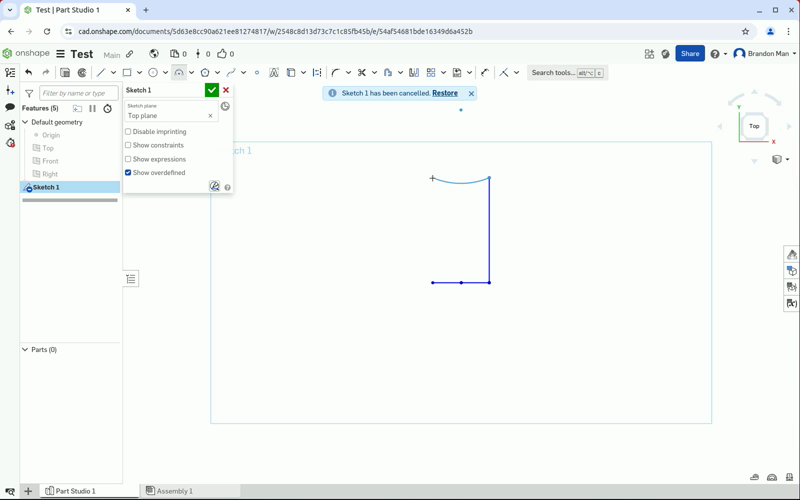
click(432, 177)
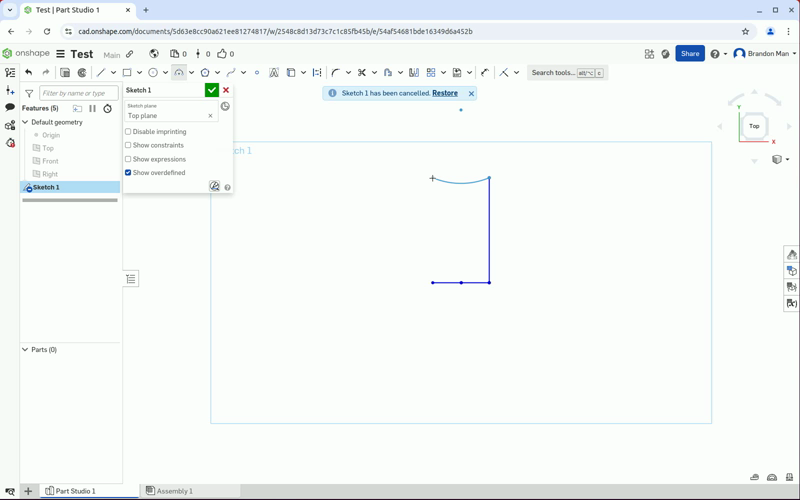
mouse_move(461, 169)
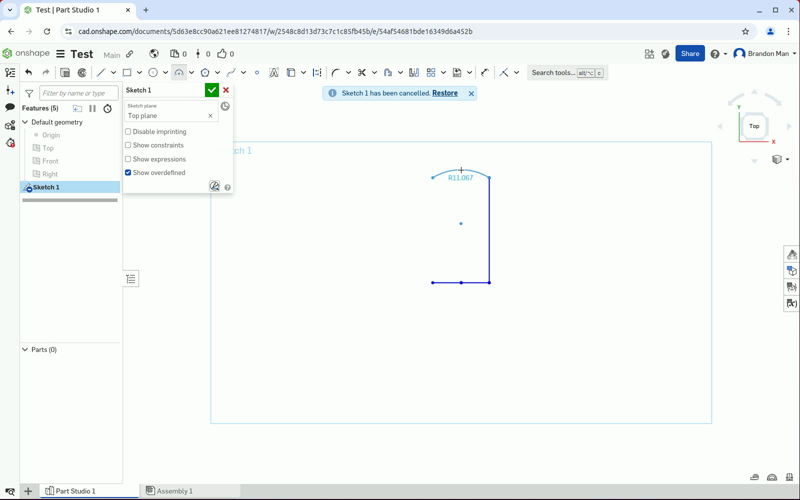
click(461, 169)
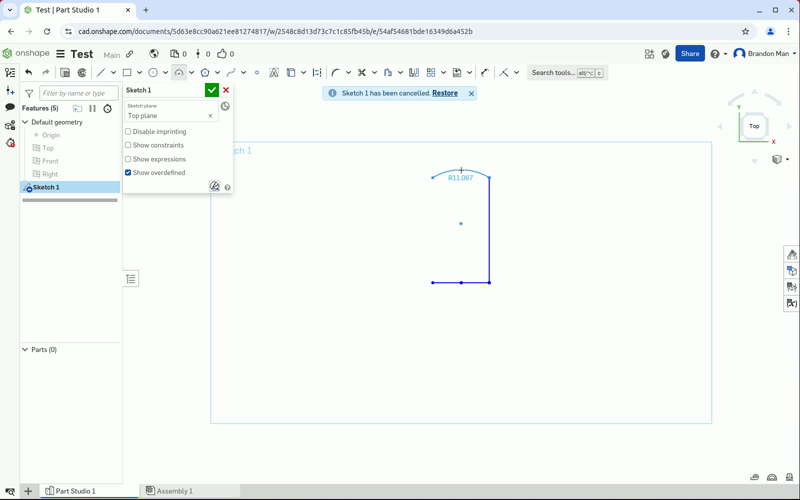
key_up(shift)
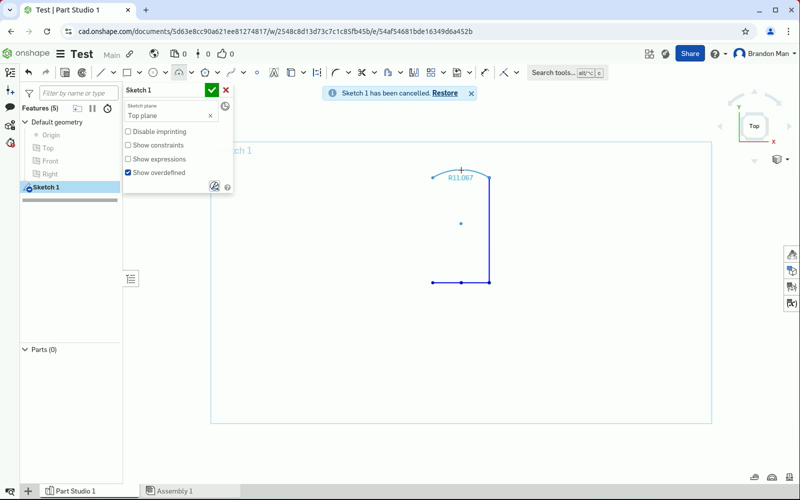
key(esc)
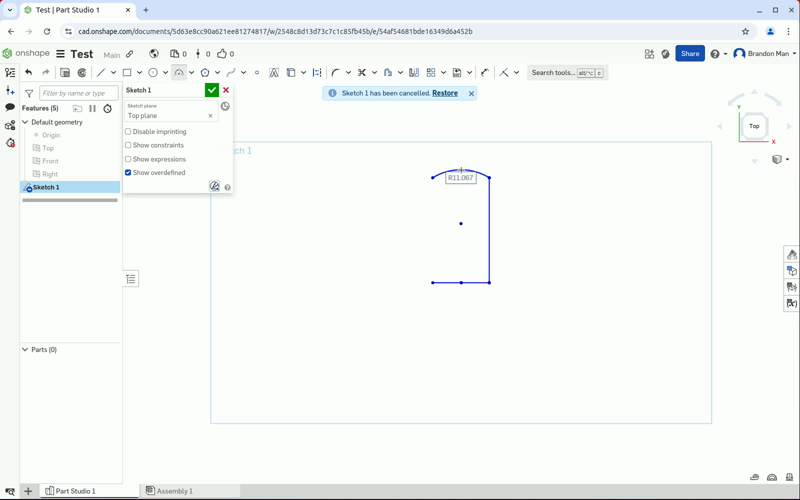
key(l)
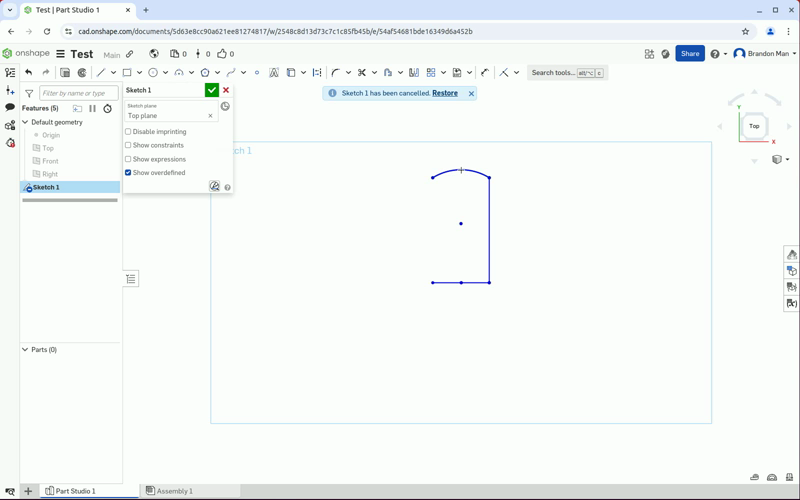
mouse_move(432, 177)
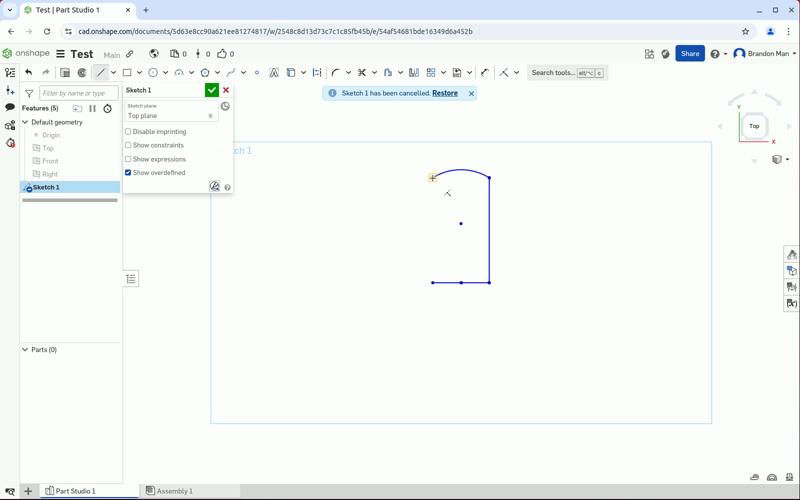
click(432, 177)
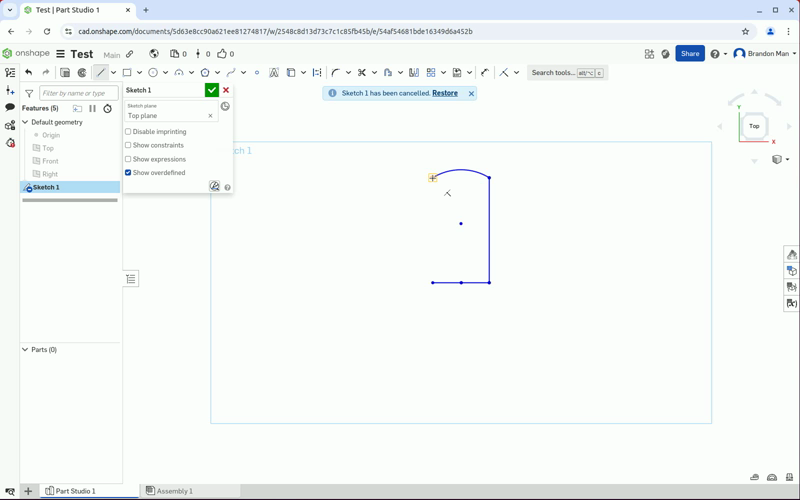
key_down(shift)
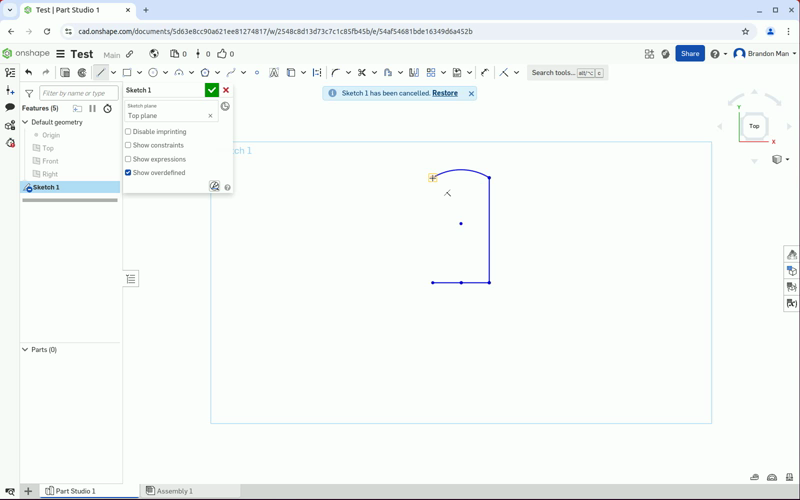
mouse_move(432, 282)
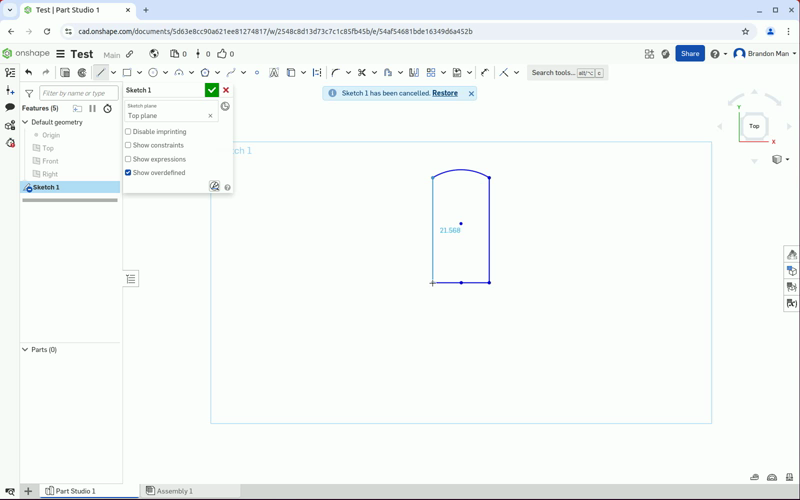
key_up(shift)
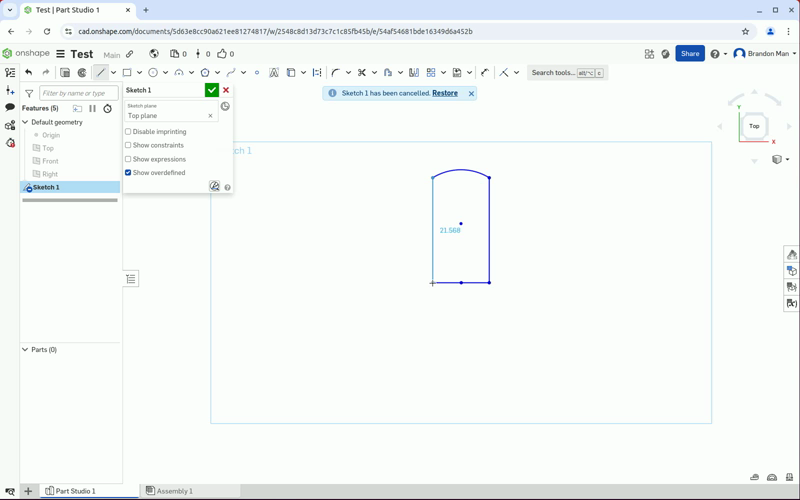
click(432, 282)
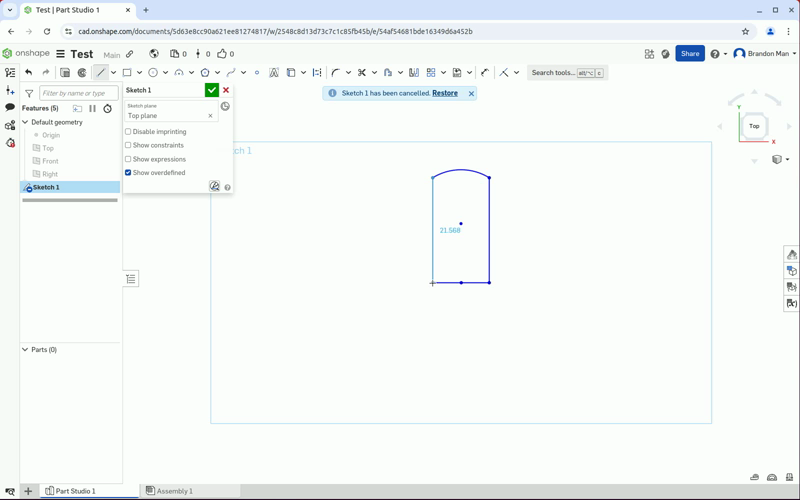
key(esc)
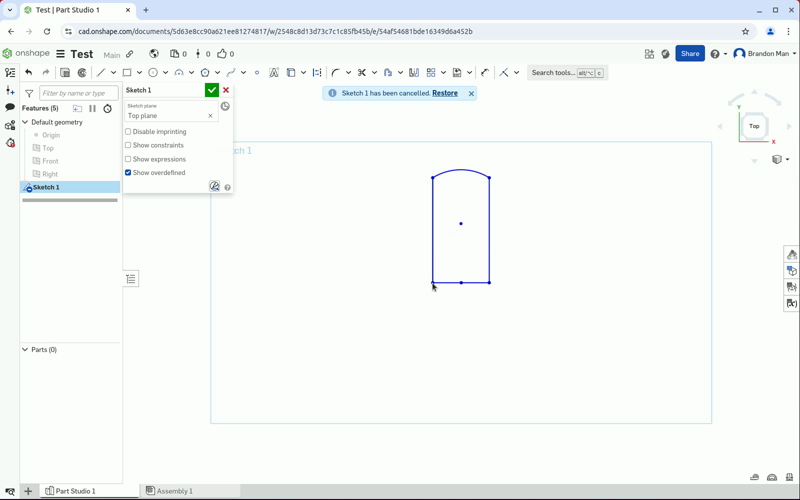
mouse_move(455, 230)
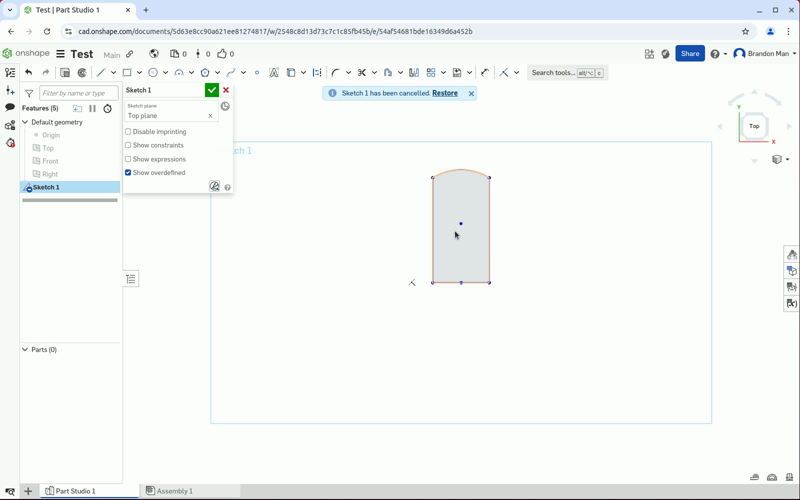
click(455, 230)
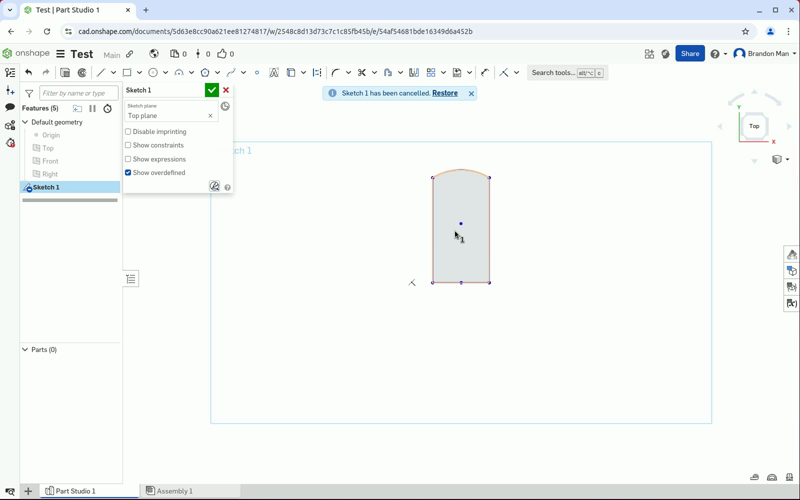
mouse_move(73, 352)
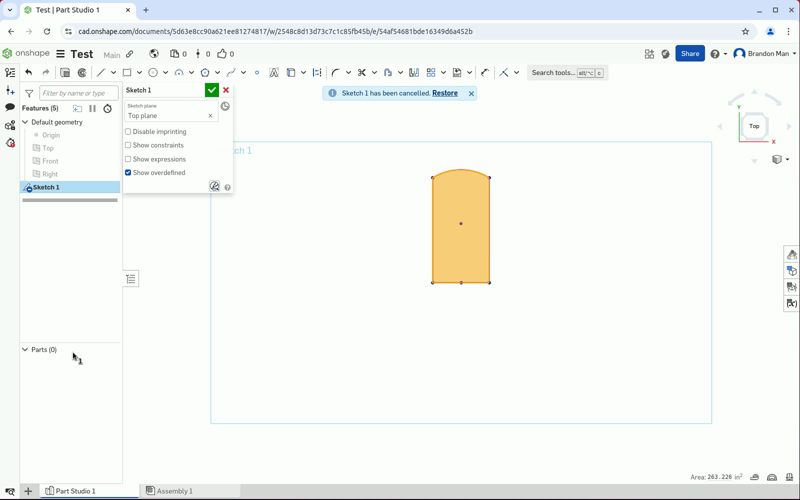
key(shift+y)
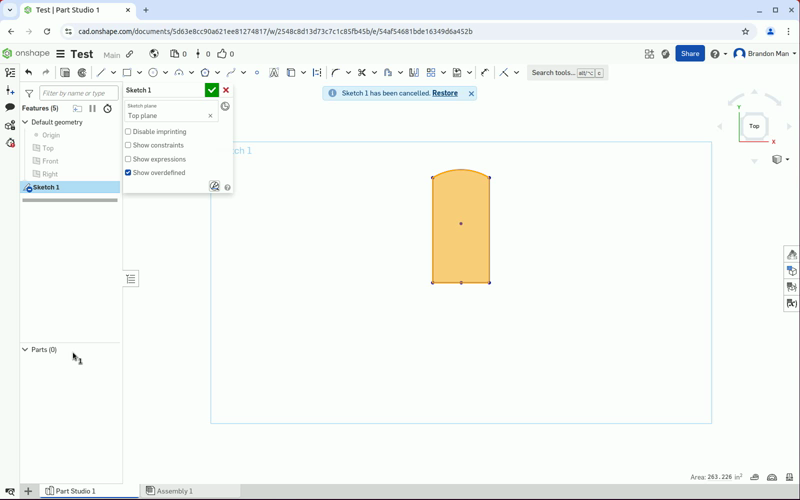
key(shift+e)
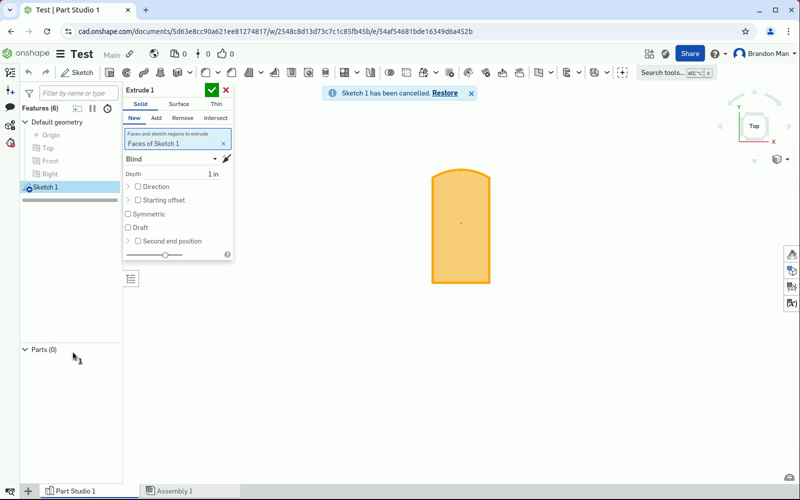
mouse_move(143, 106)
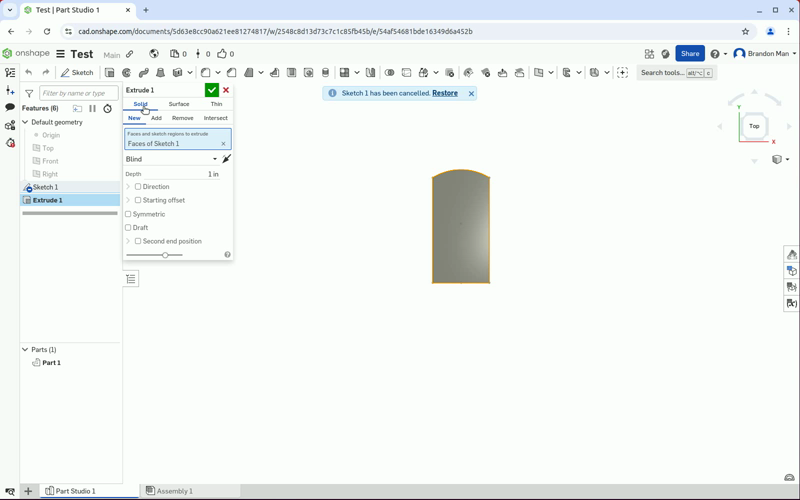
click(143, 106)
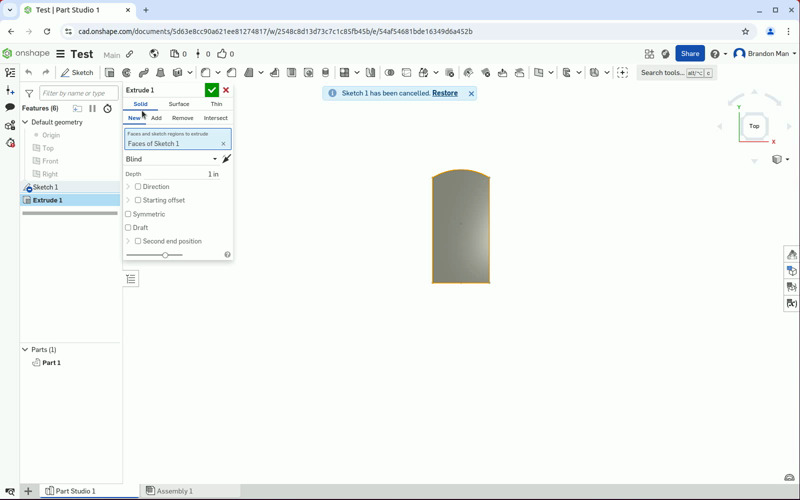
mouse_move(137, 120)
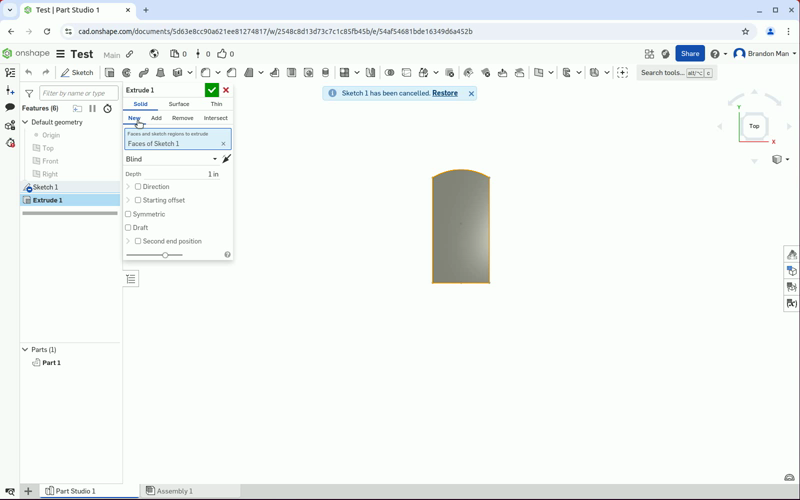
click(137, 120)
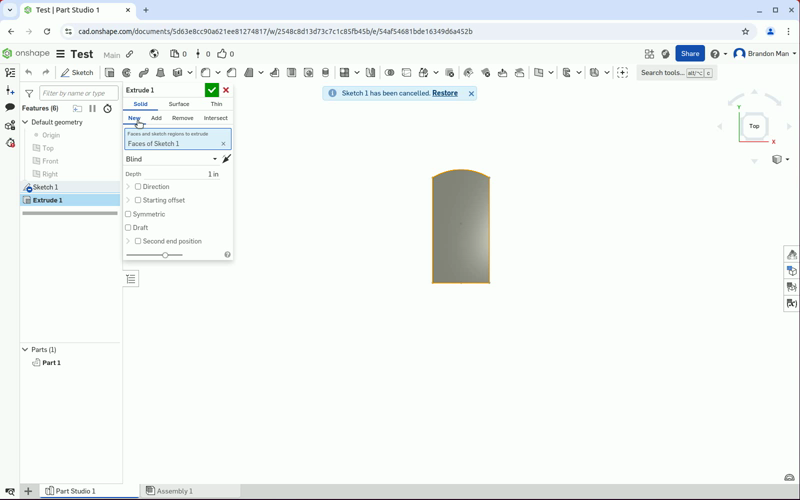
key(tab, 4)
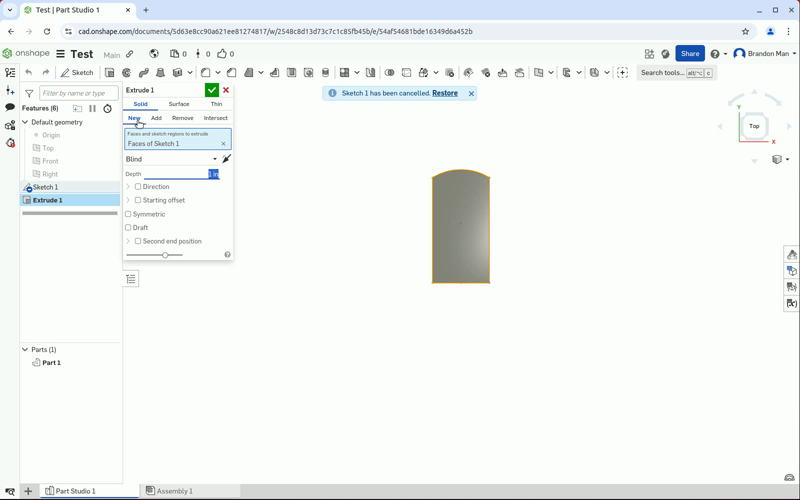
text(1.444)
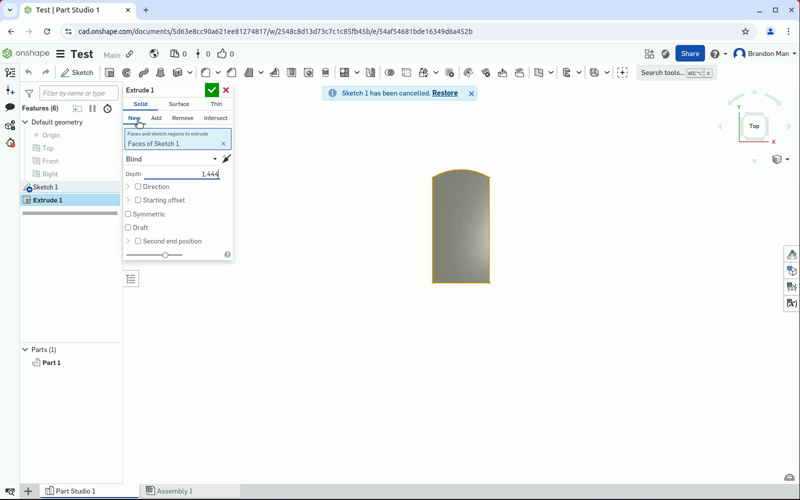
key(enter)
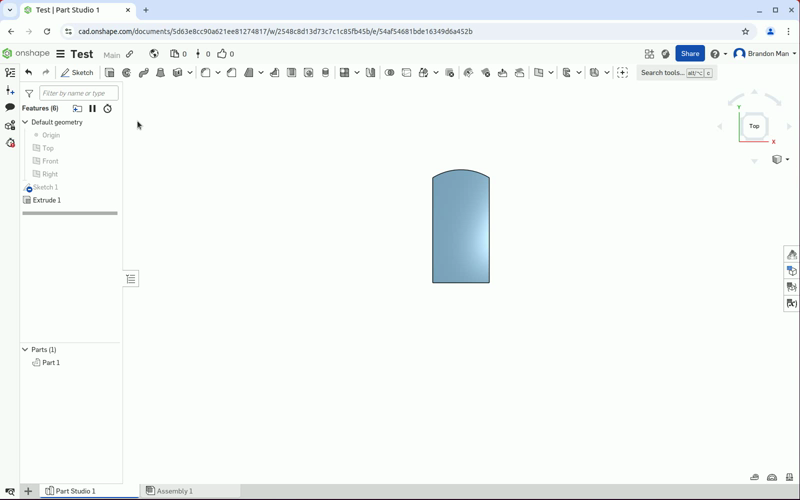
key(shift+h)
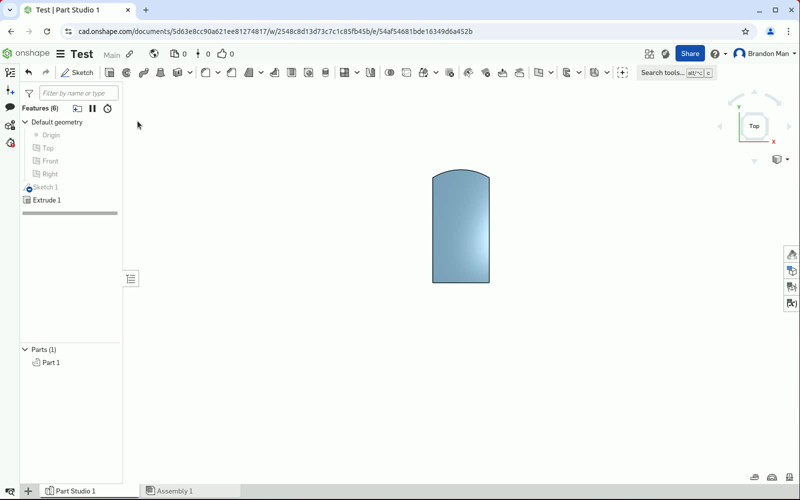
key(shift+h)
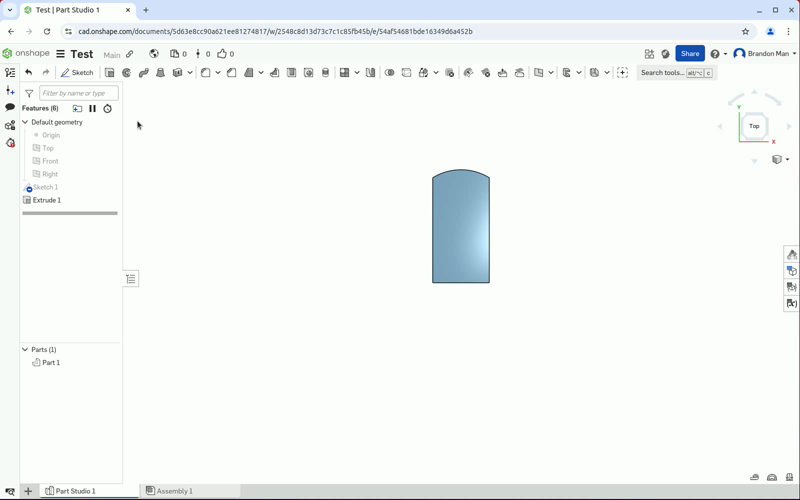
mouse_move(73, 189)
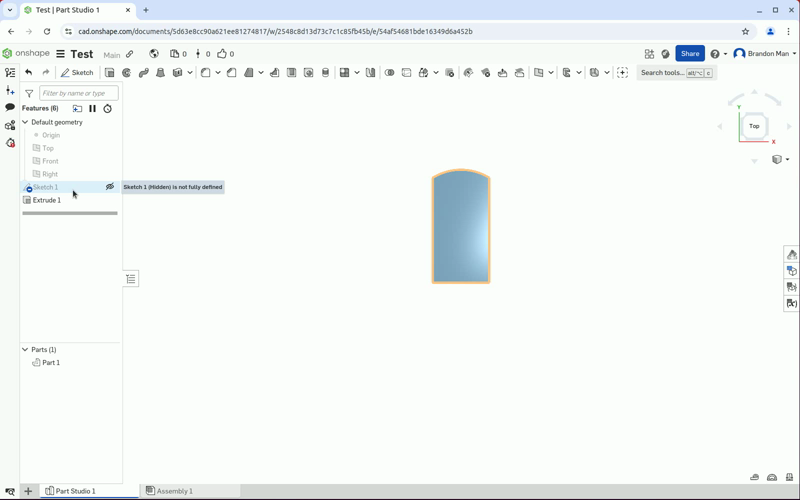
click(73, 189)
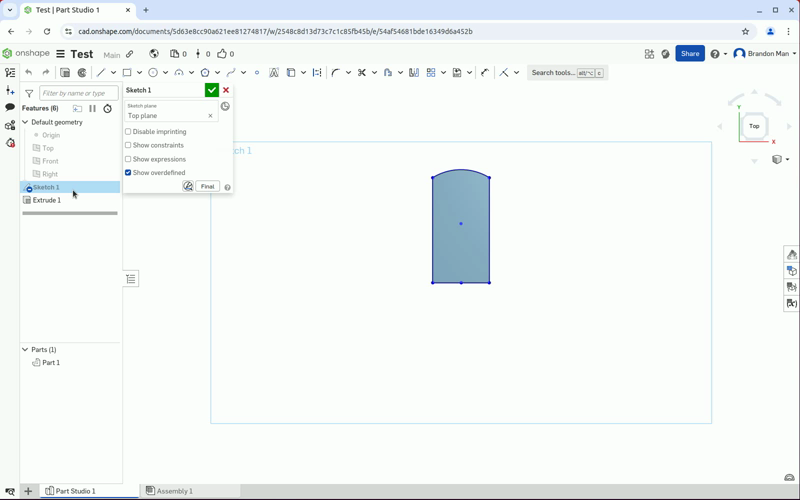
mouse_move(229, 92)
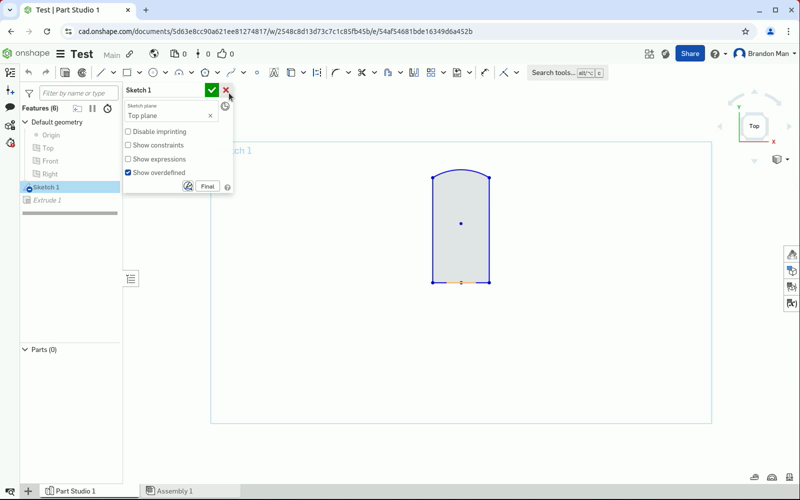
click(229, 92)
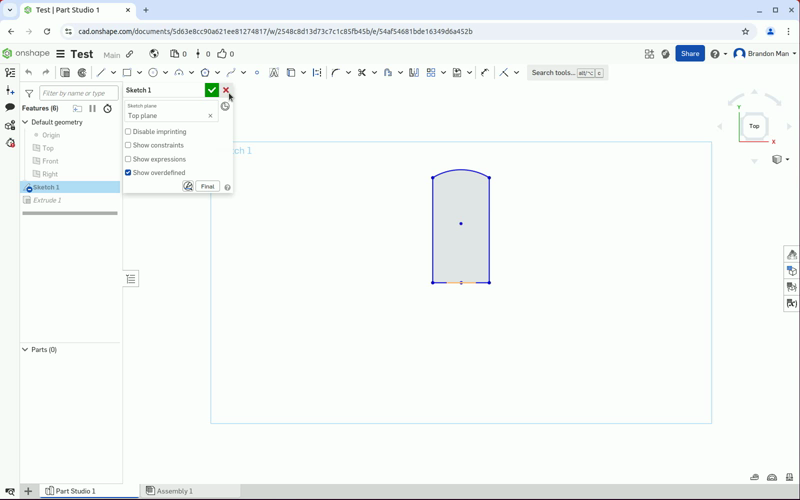
key(shift+s)
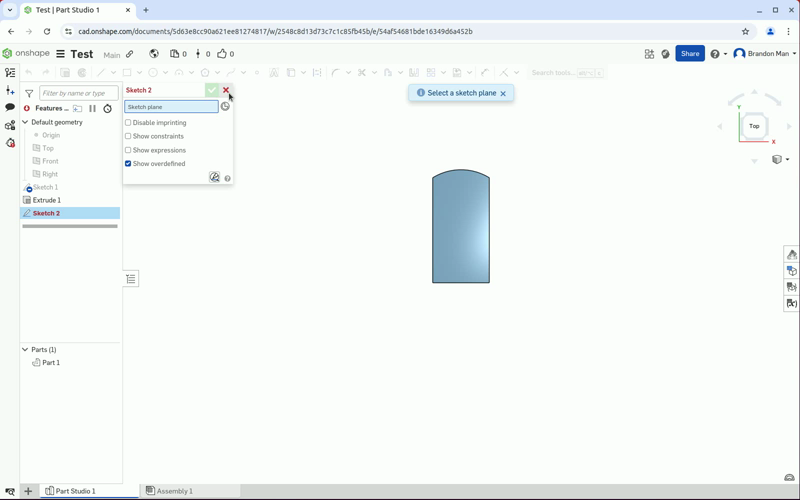
mouse_move(73, 150)
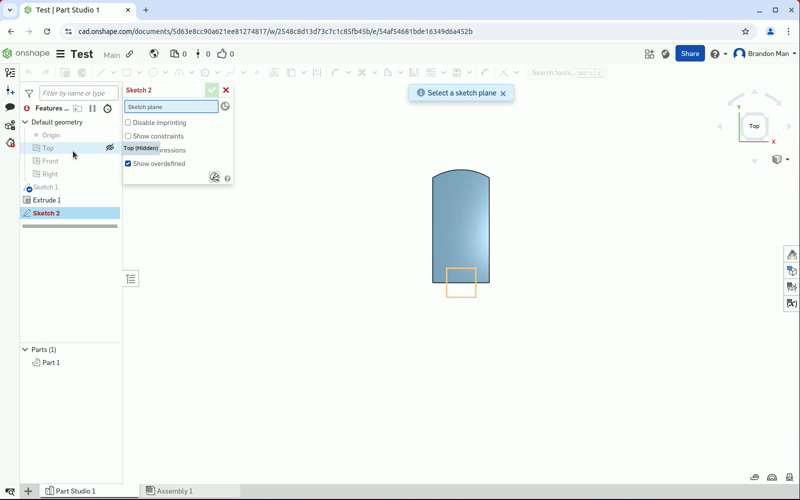
click(73, 150)
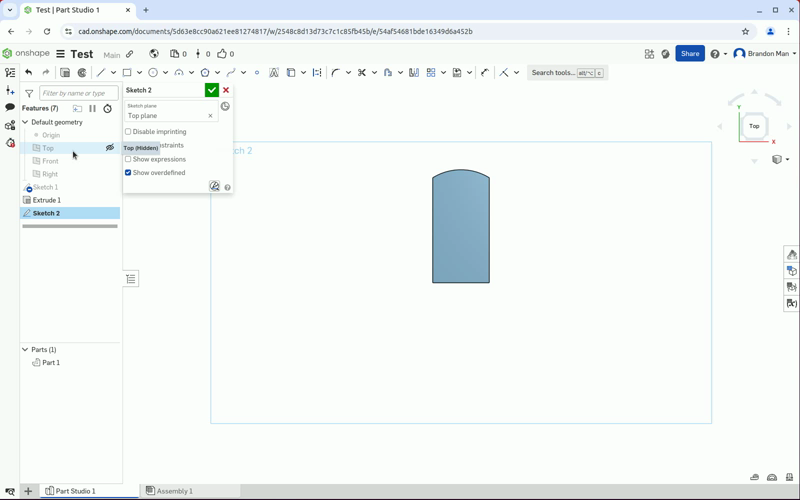
mouse_move(73, 352)
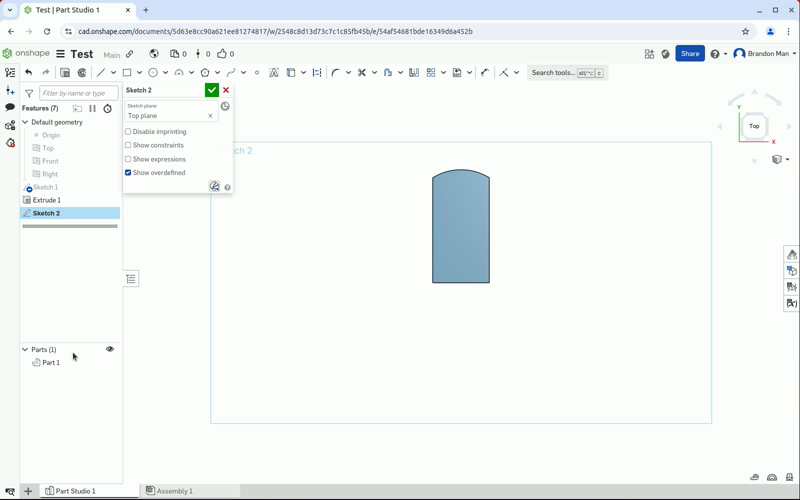
key(y)
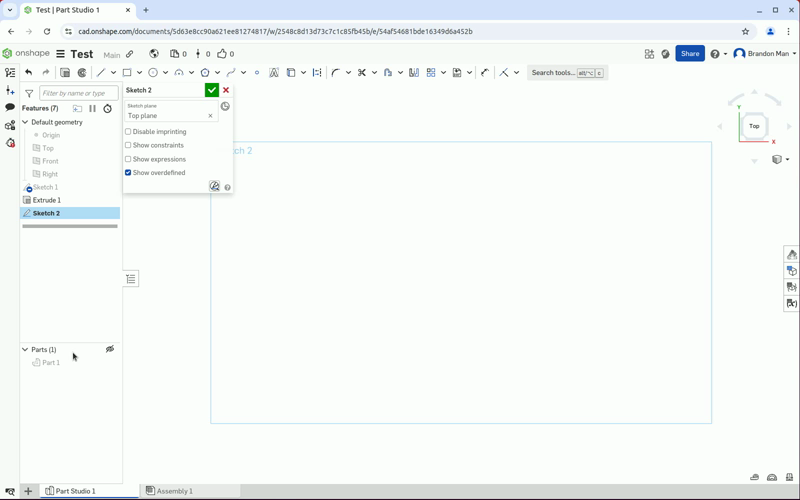
key(a)
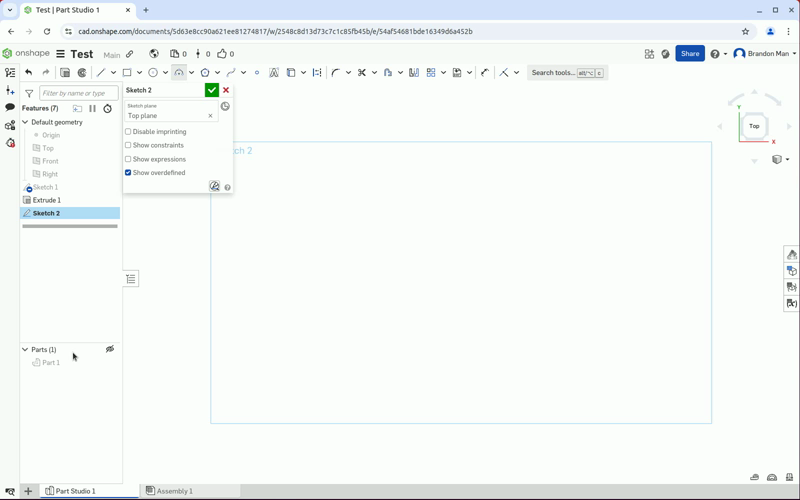
key_down(shift)
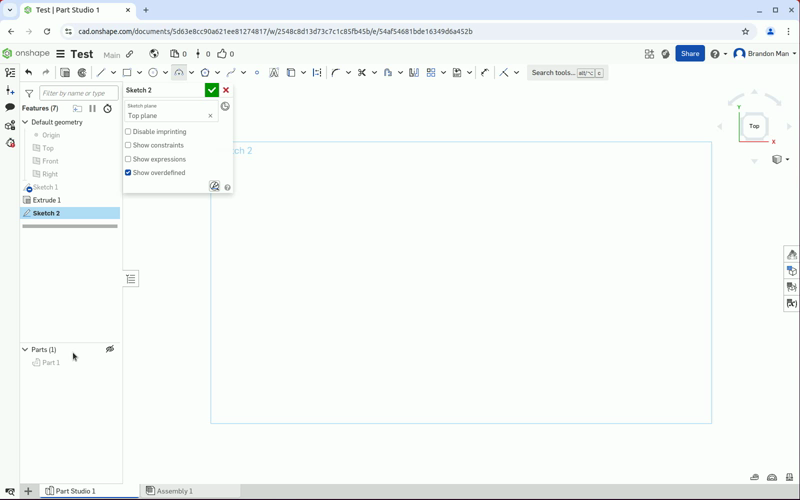
mouse_move(432, 388)
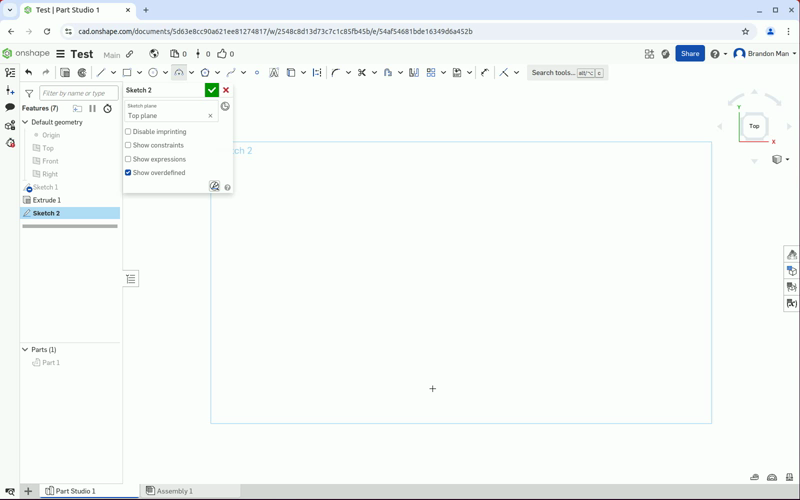
click(432, 388)
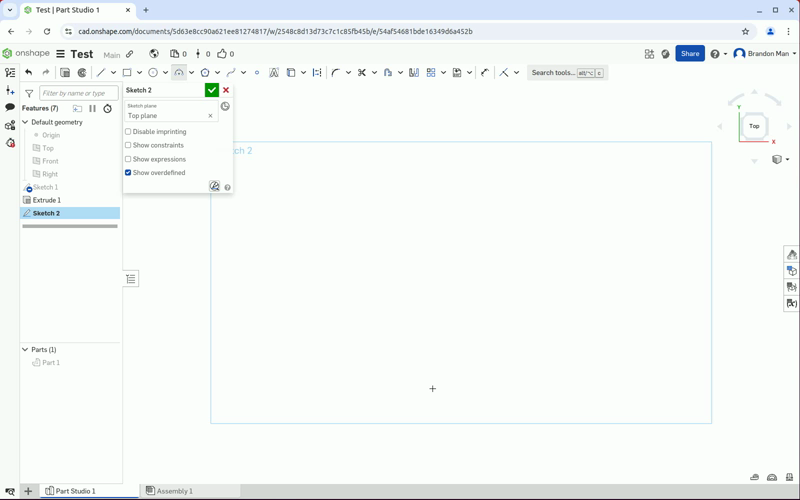
key_up(shift)
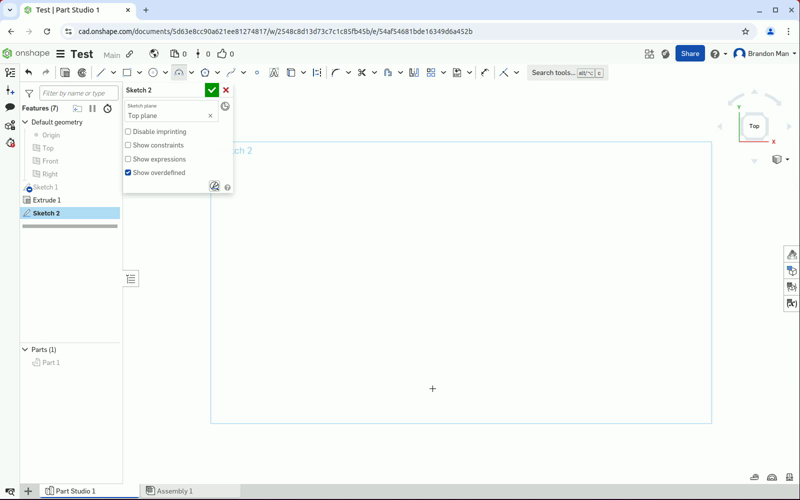
key_down(shift)
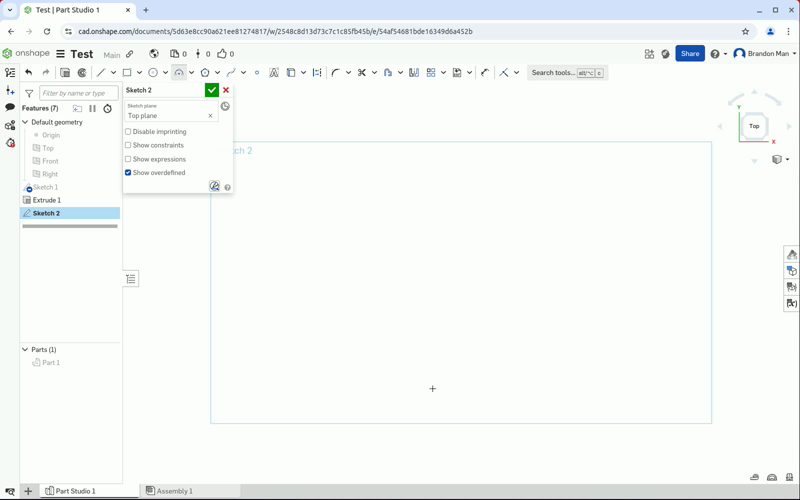
mouse_move(489, 388)
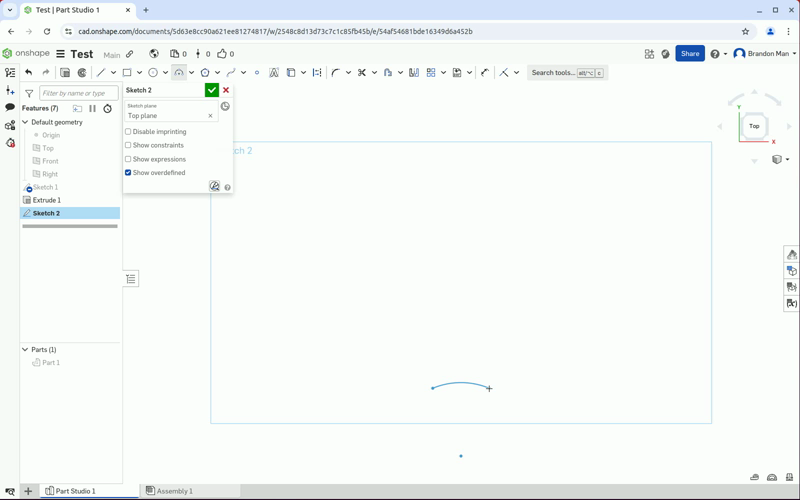
click(489, 388)
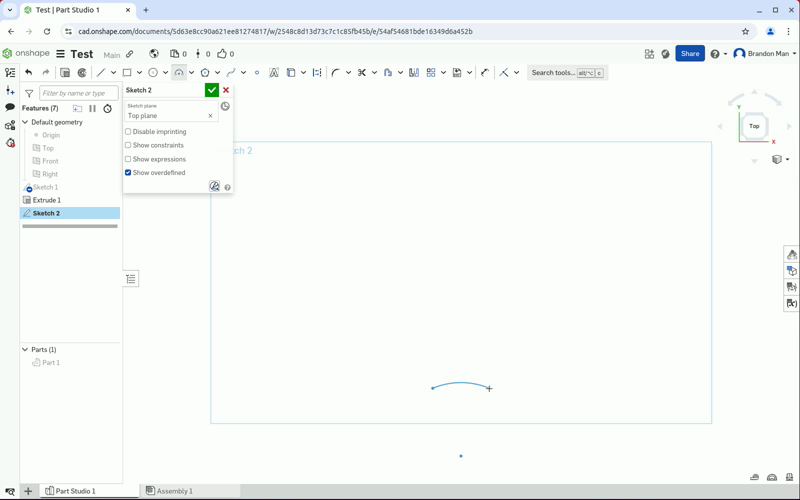
mouse_move(460, 396)
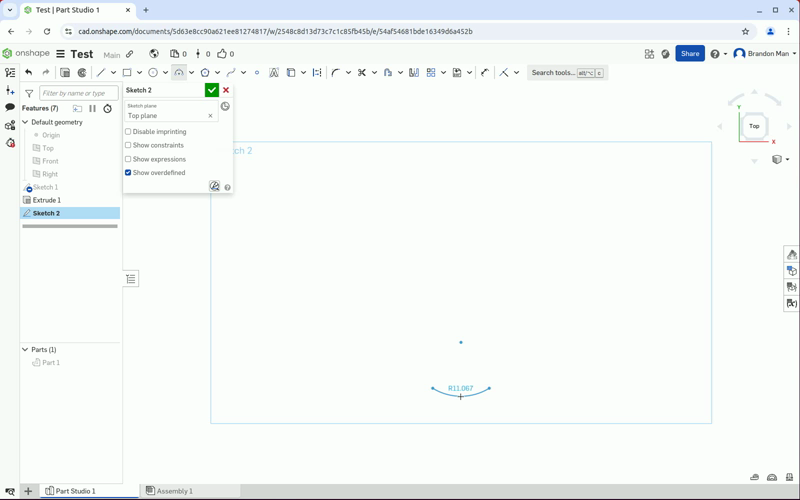
click(460, 396)
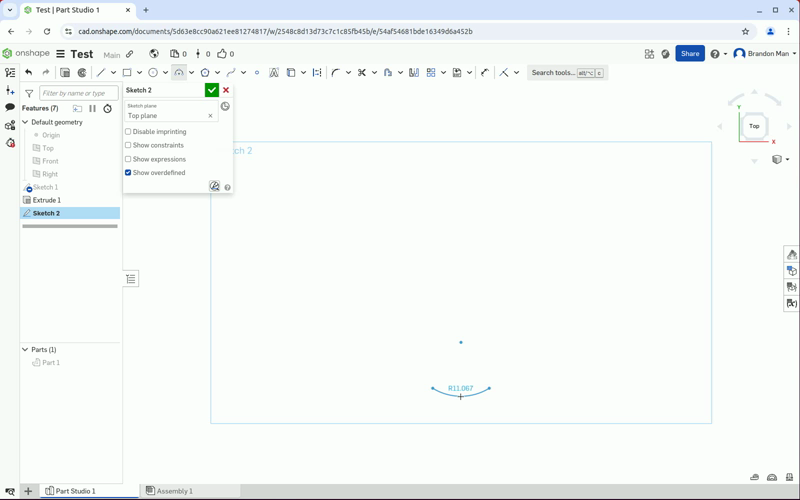
key_up(shift)
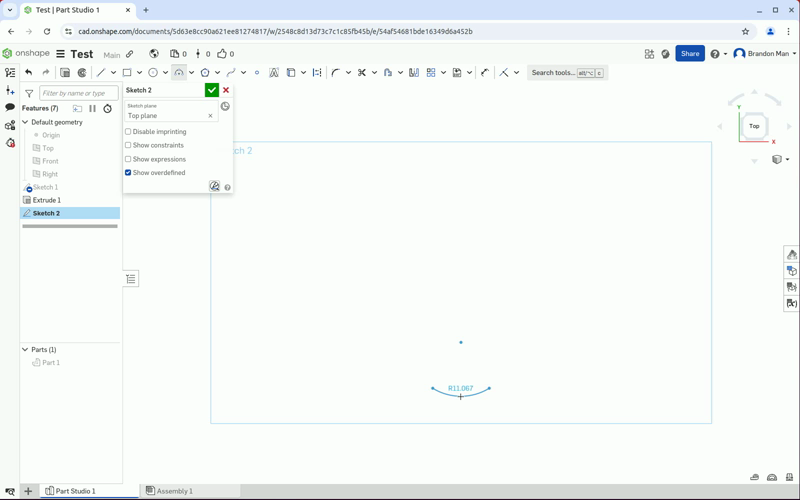
key(esc)
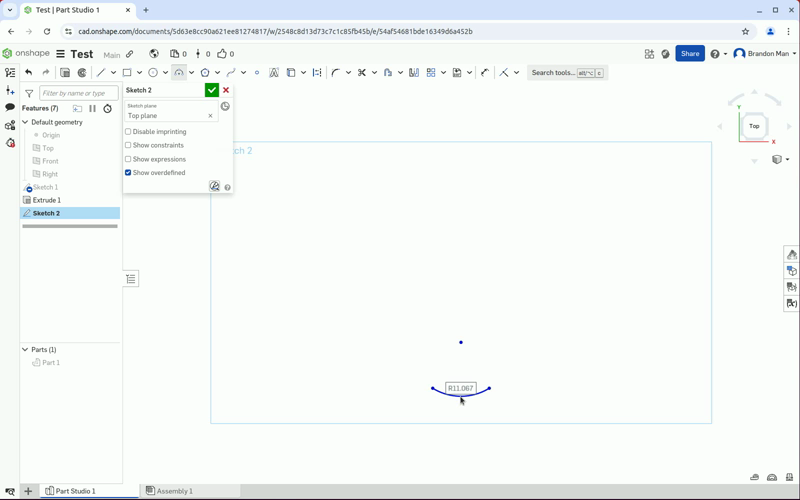
key(l)
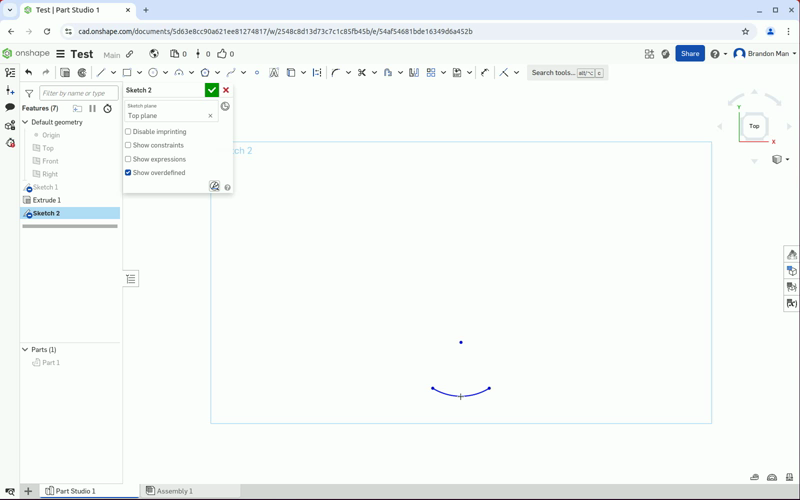
mouse_move(489, 388)
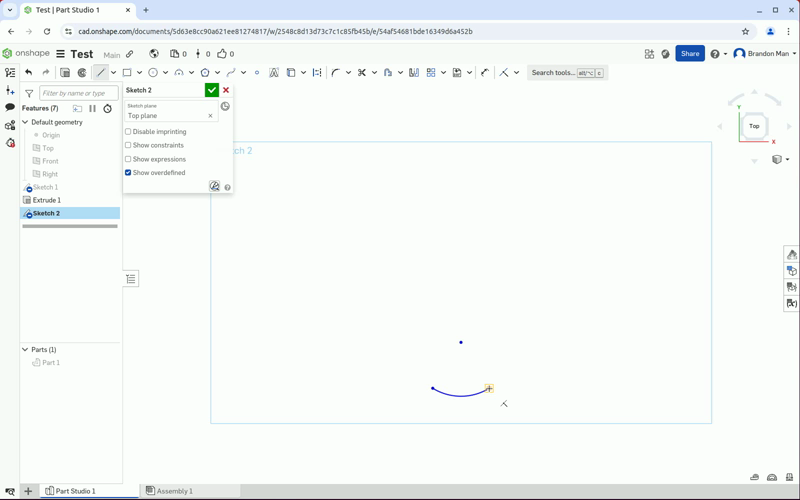
click(489, 388)
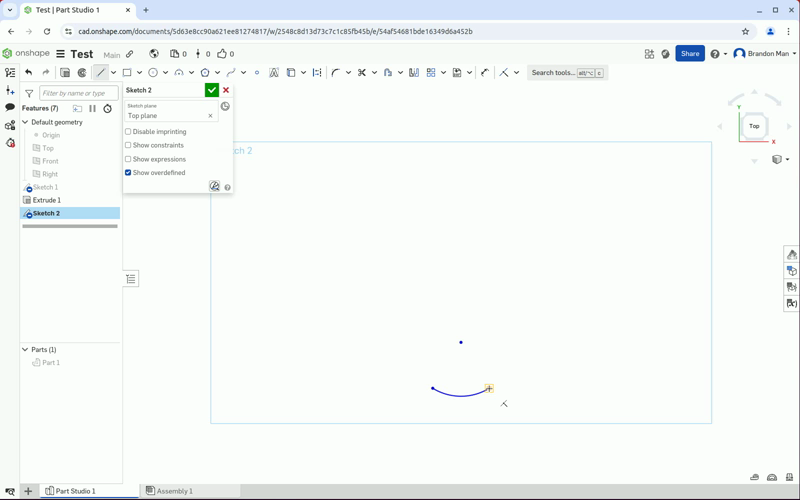
key_down(shift)
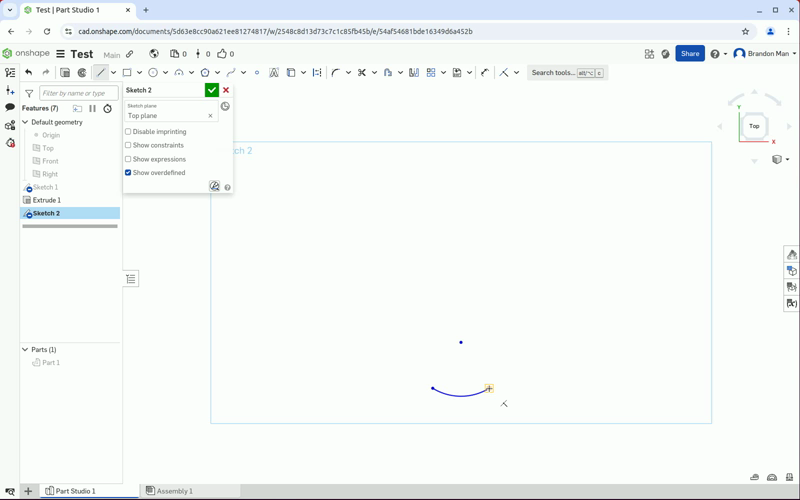
mouse_move(489, 282)
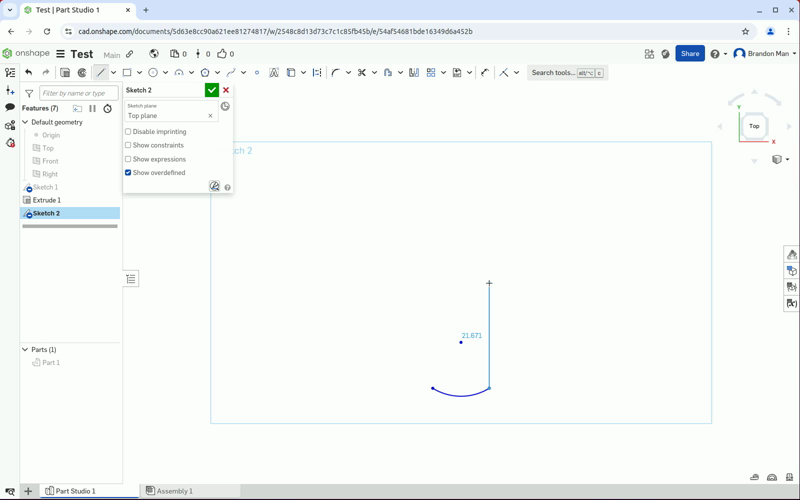
click(489, 282)
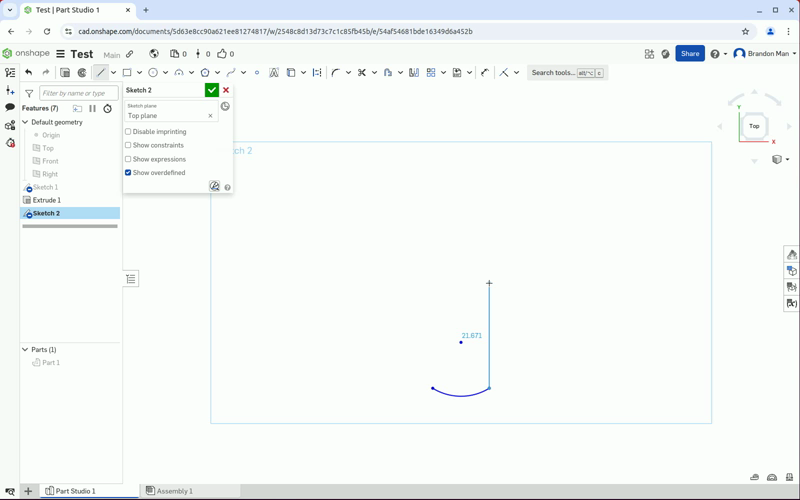
key_up(shift)
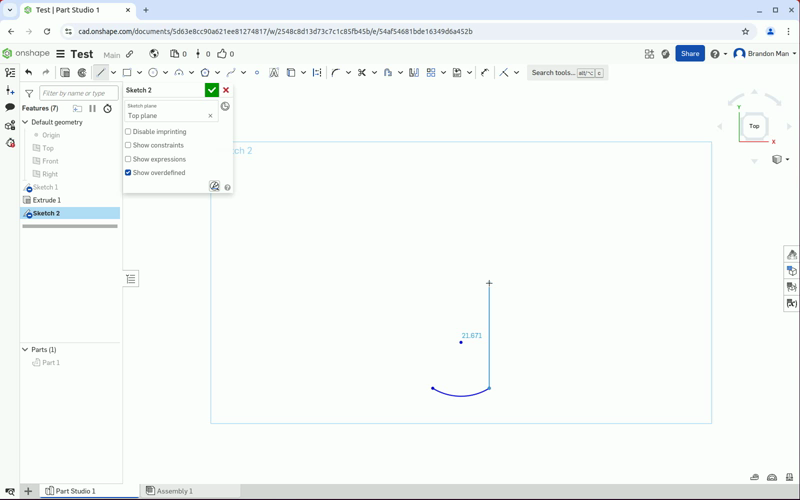
key_down(shift)
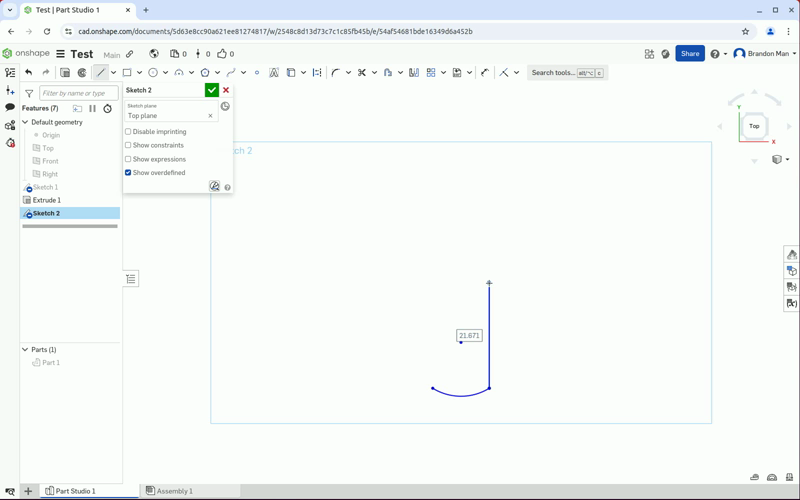
mouse_move(519, 282)
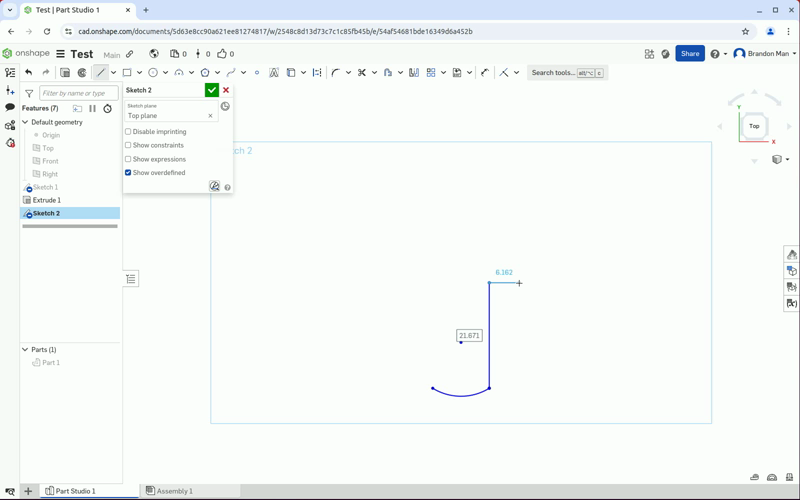
mouse_move(460, 282)
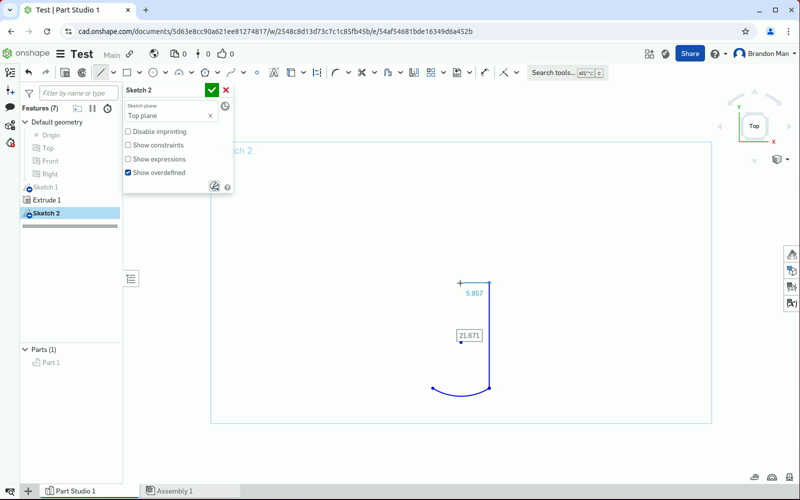
click(460, 282)
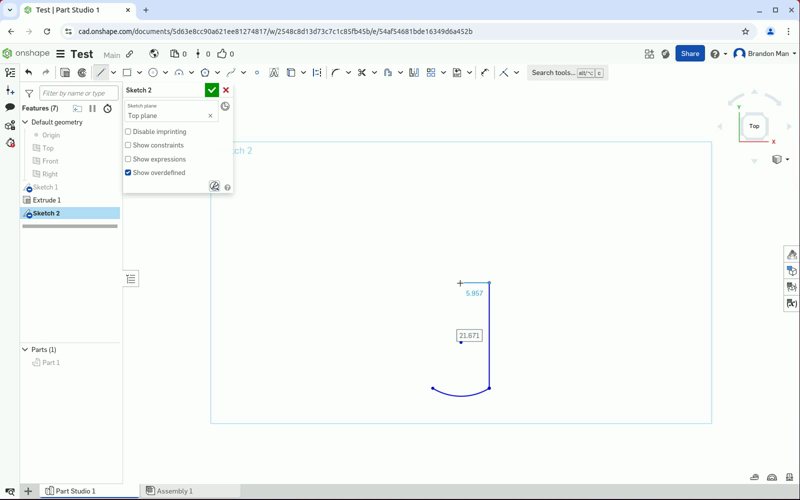
key_up(shift)
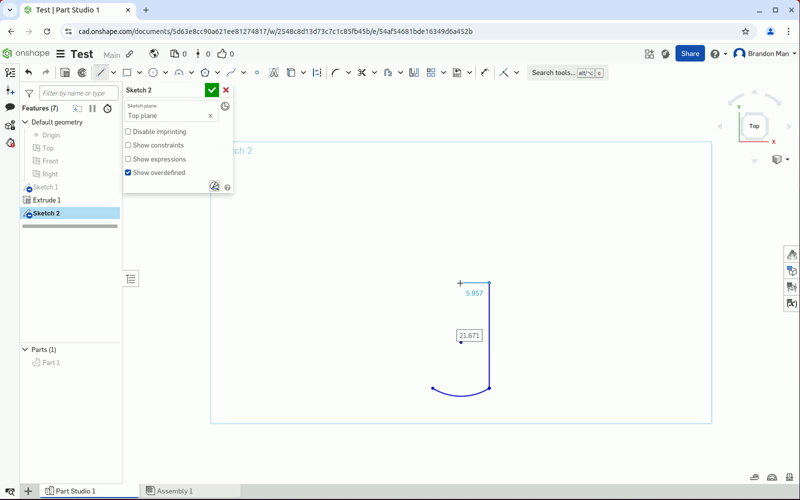
key_down(shift)
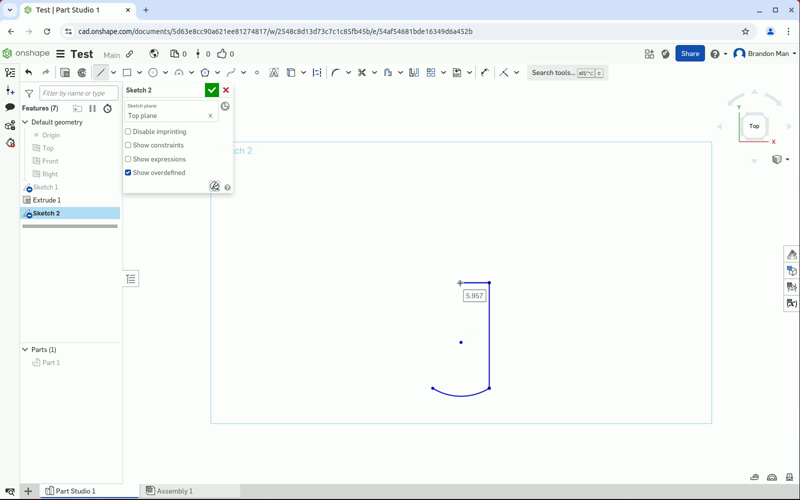
mouse_move(490, 282)
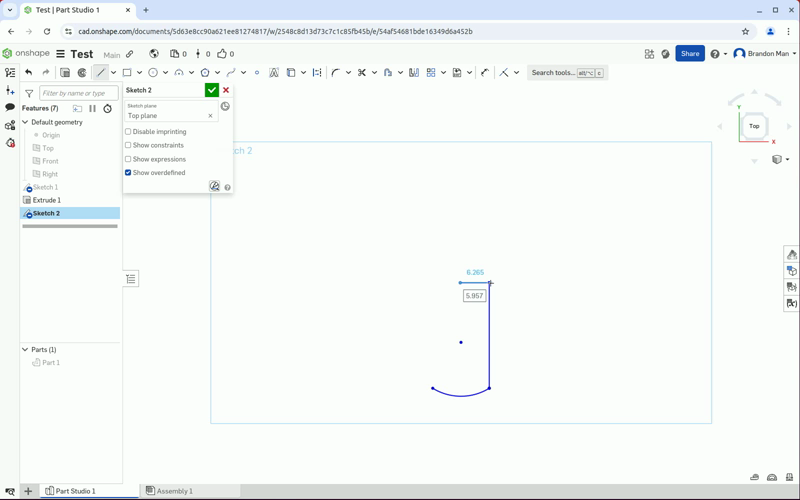
mouse_move(432, 282)
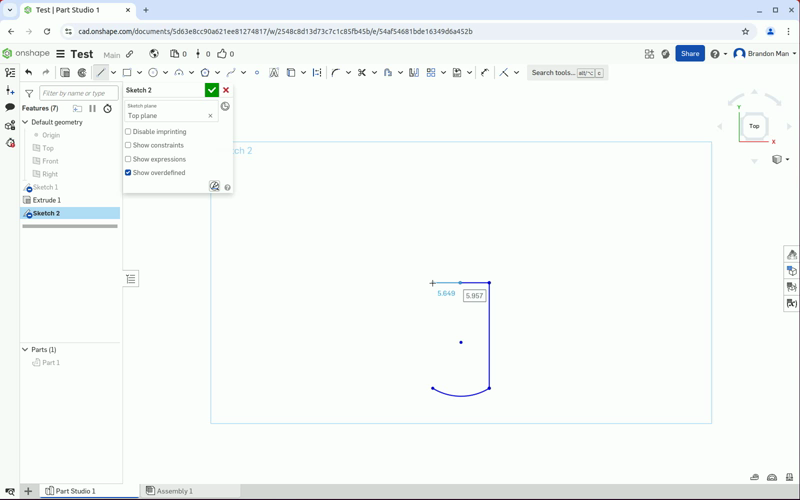
click(432, 282)
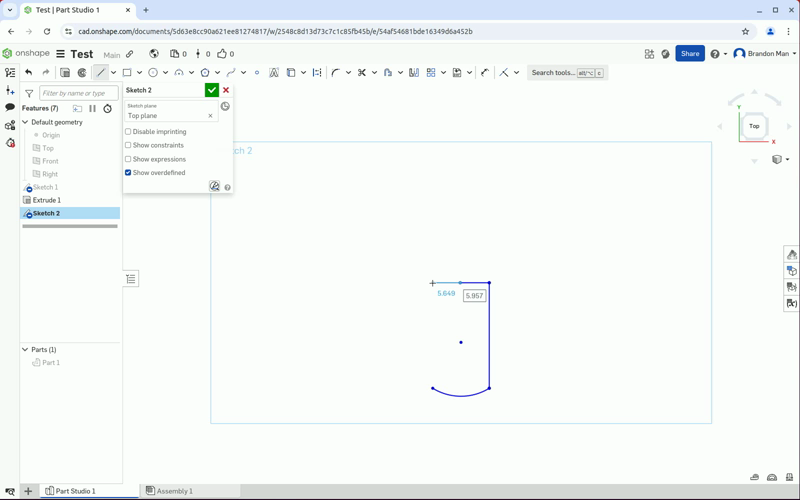
key_up(shift)
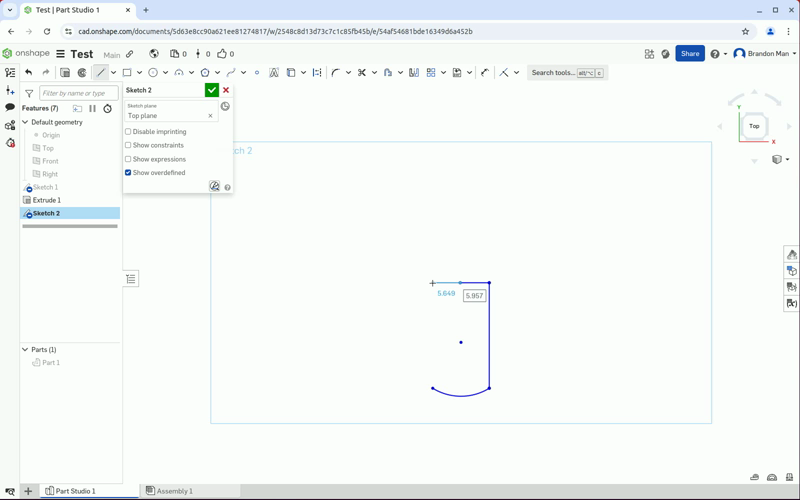
key_down(shift)
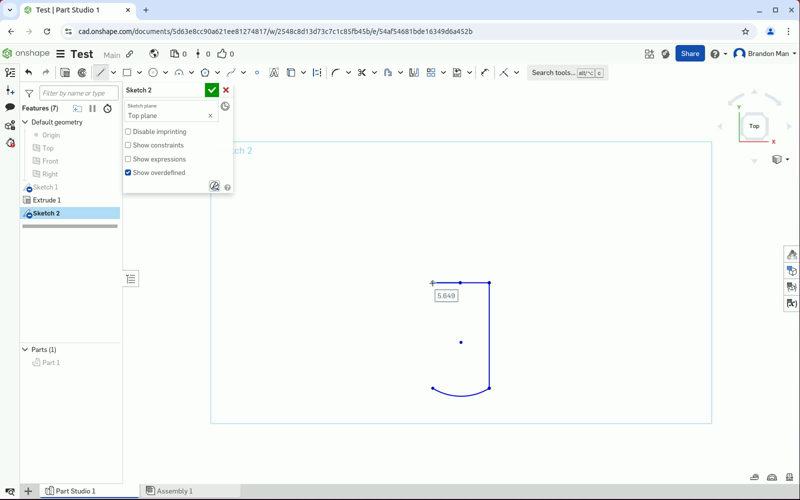
mouse_move(432, 388)
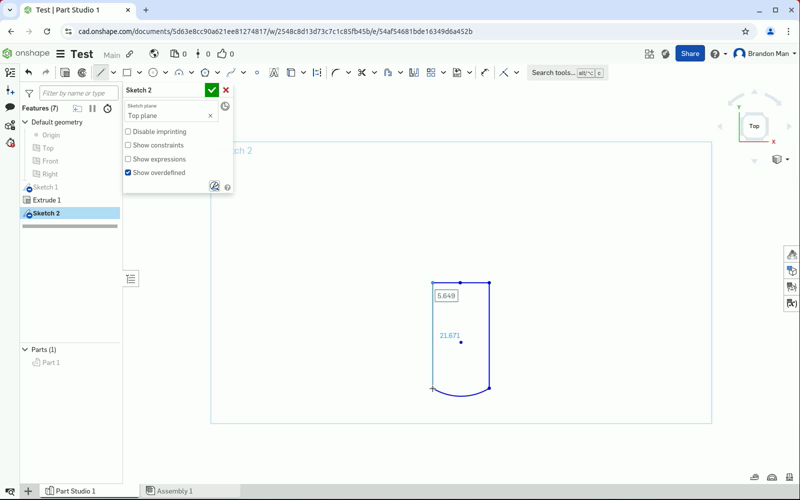
key_up(shift)
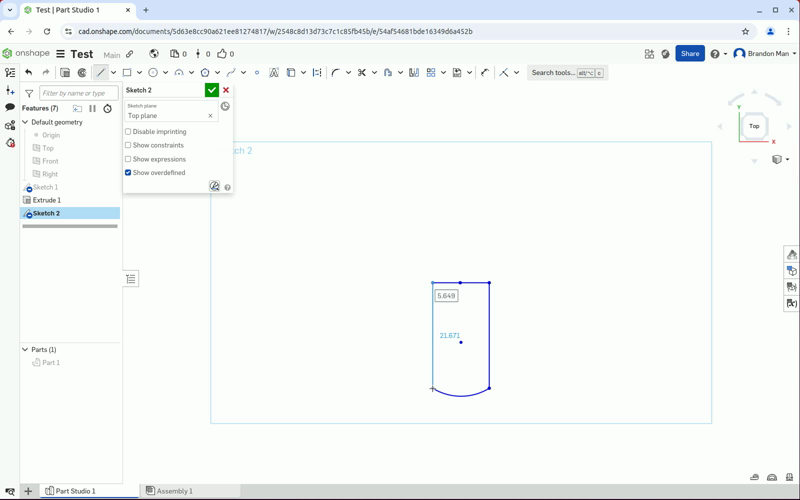
click(432, 388)
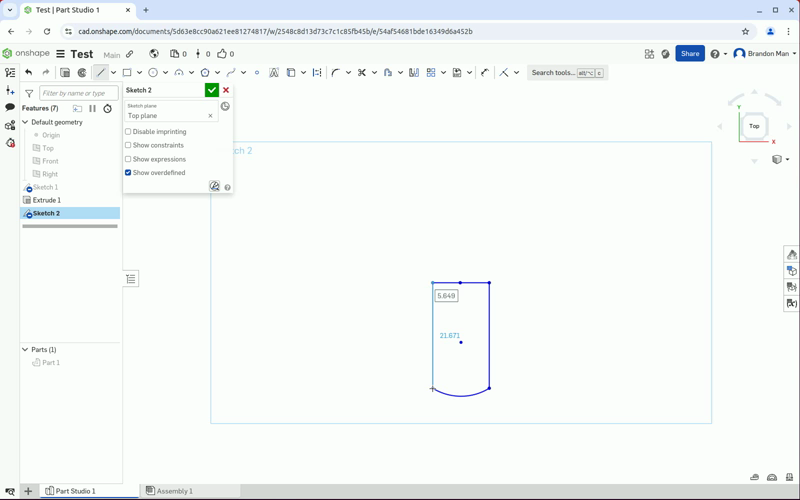
key(esc)
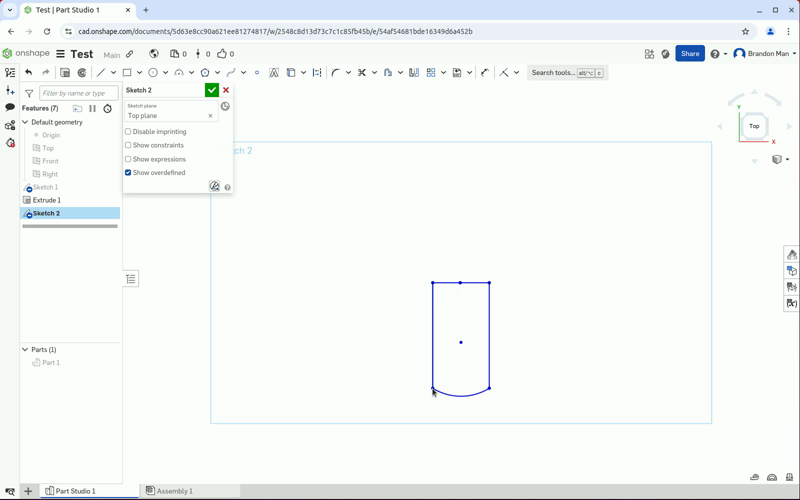
mouse_move(484, 300)
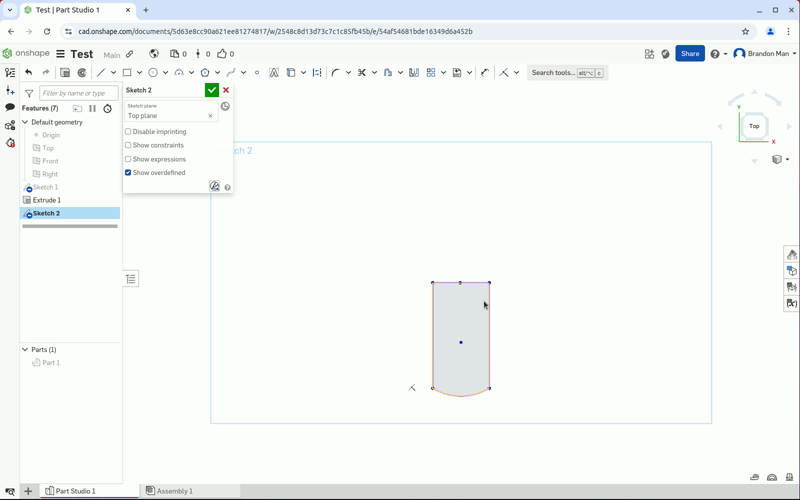
click(484, 300)
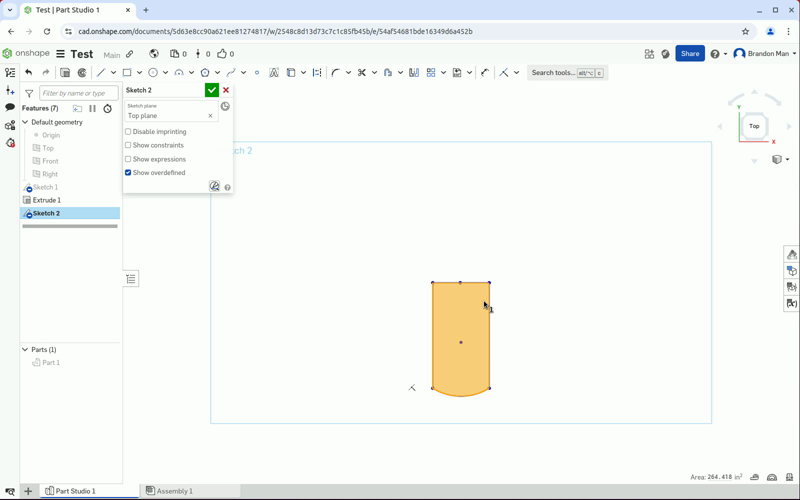
mouse_move(73, 352)
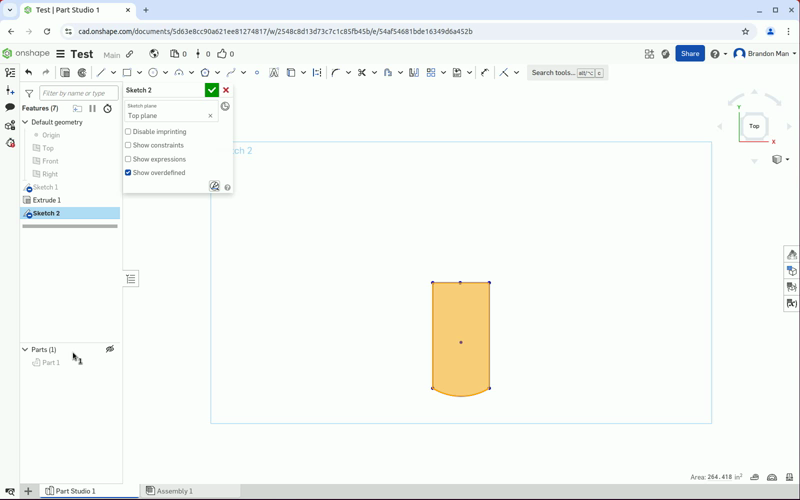
key(shift+y)
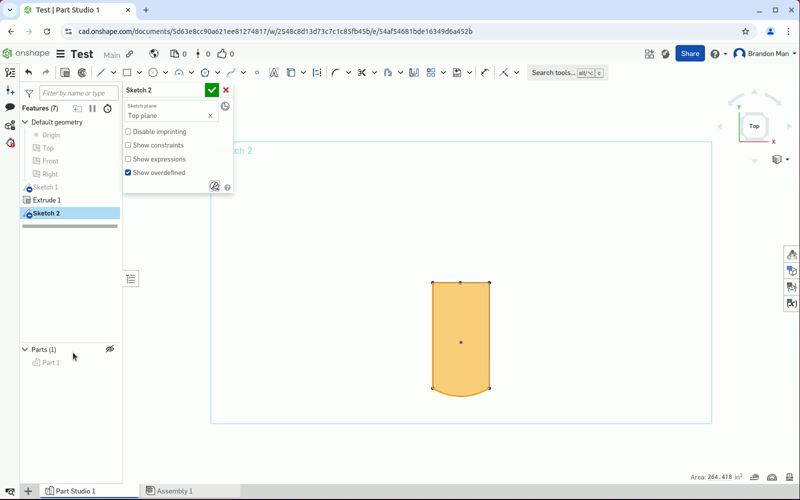
key(shift+e)
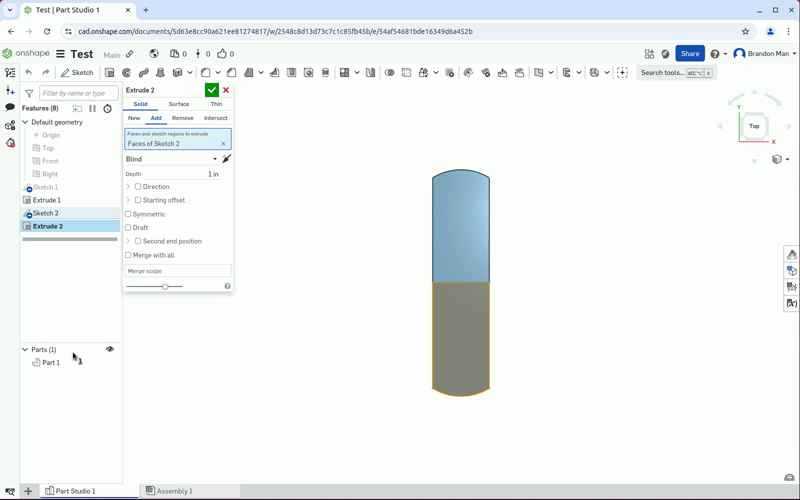
mouse_move(143, 106)
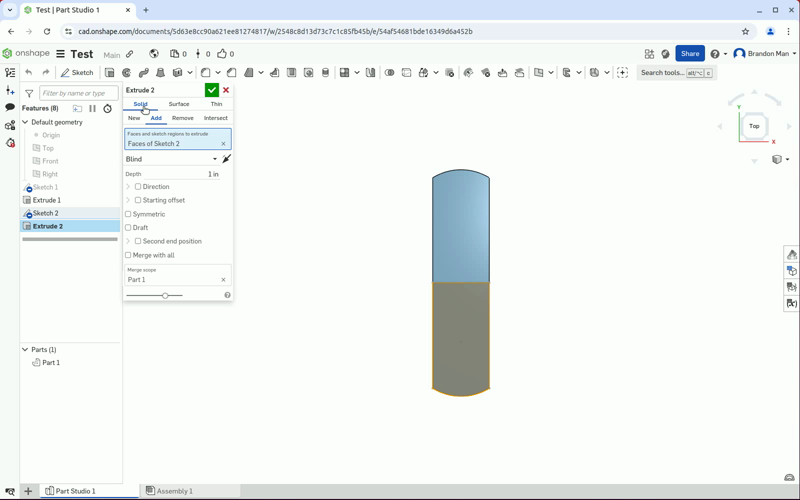
click(143, 106)
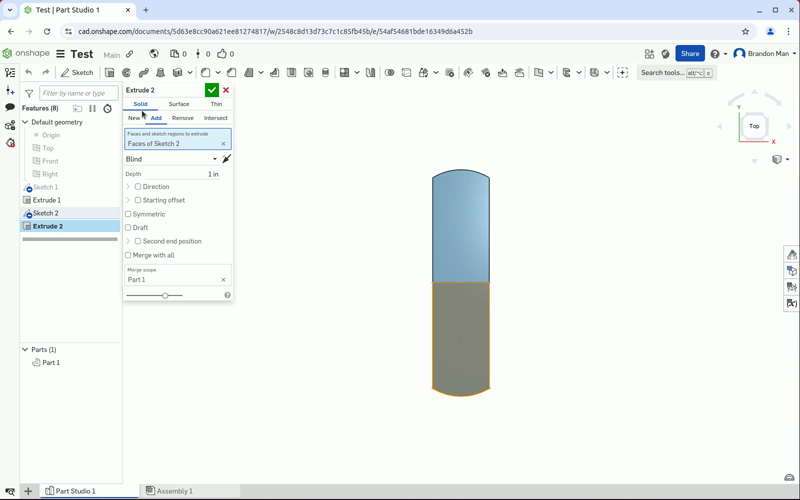
mouse_move(137, 120)
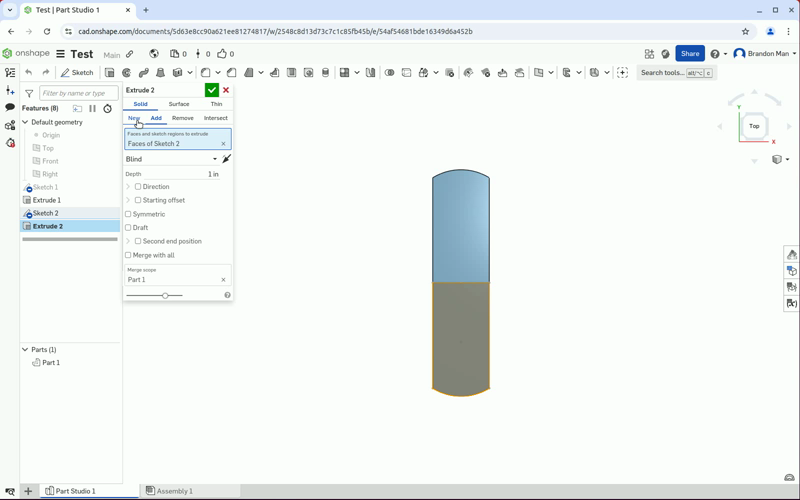
click(137, 120)
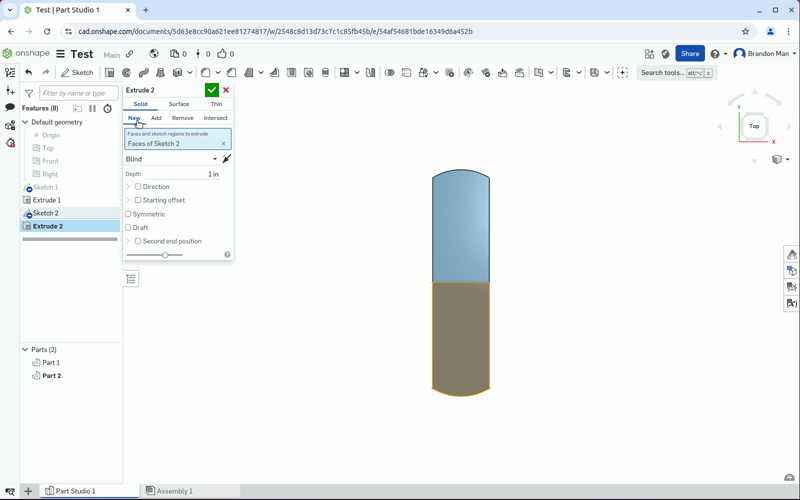
key(tab, 4)
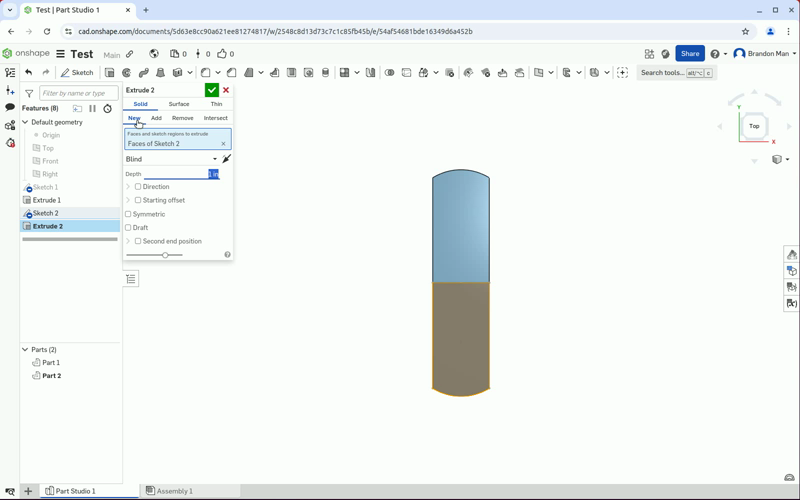
text(1.444)
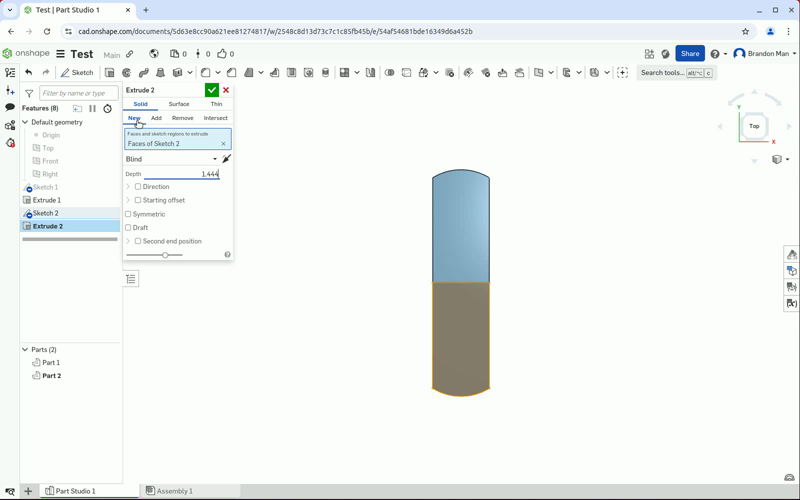
key(enter)
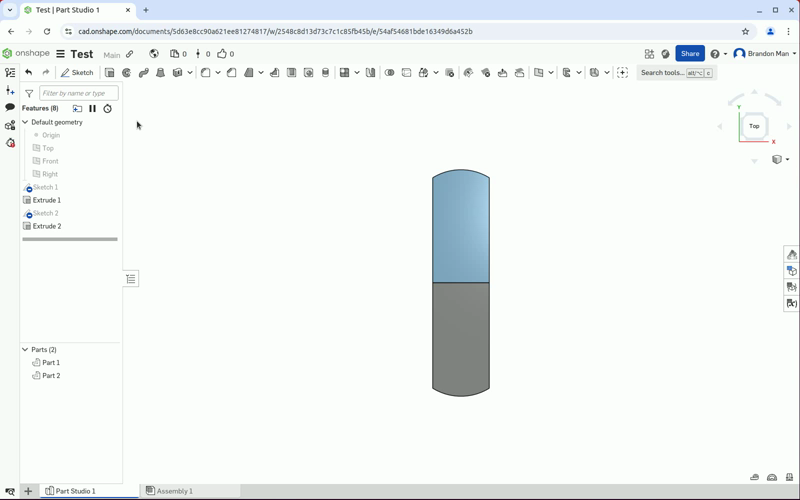
key(shift+h)
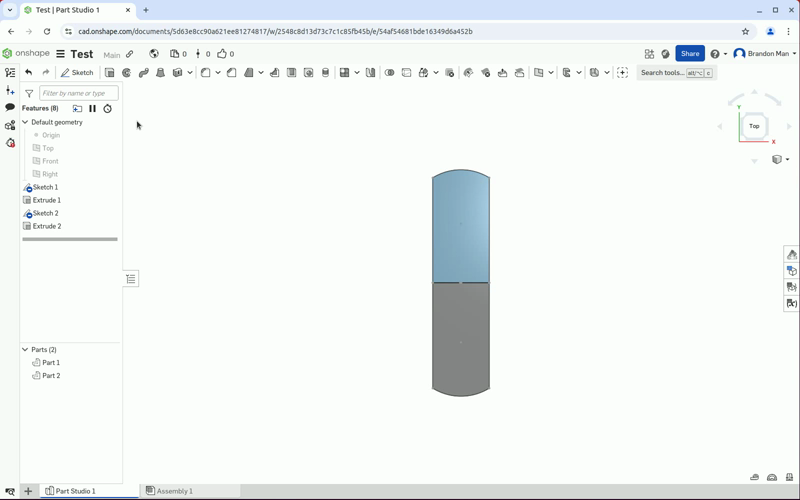
key(shift+h)
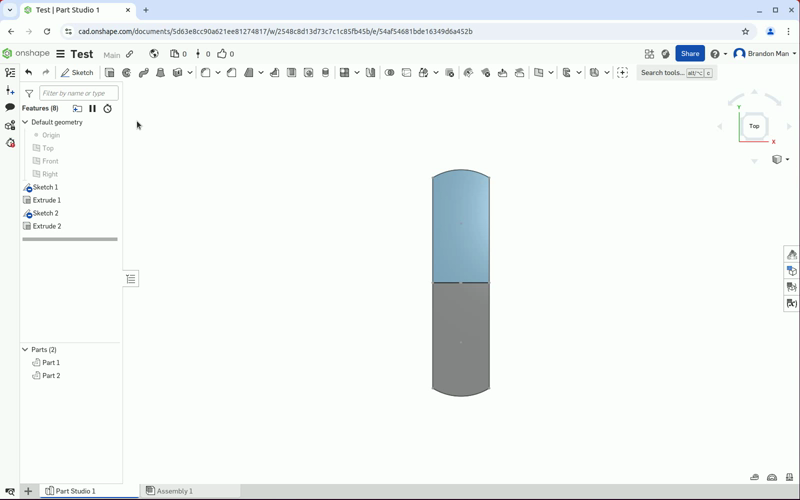
key(shift+7)
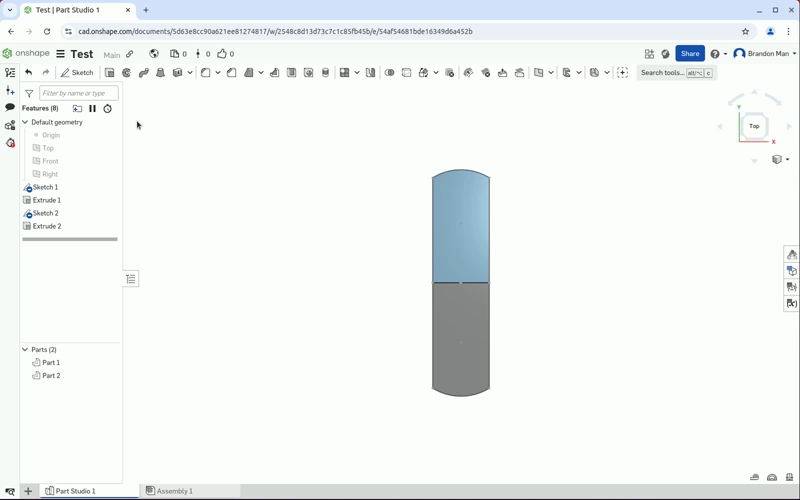
key(up, 3)
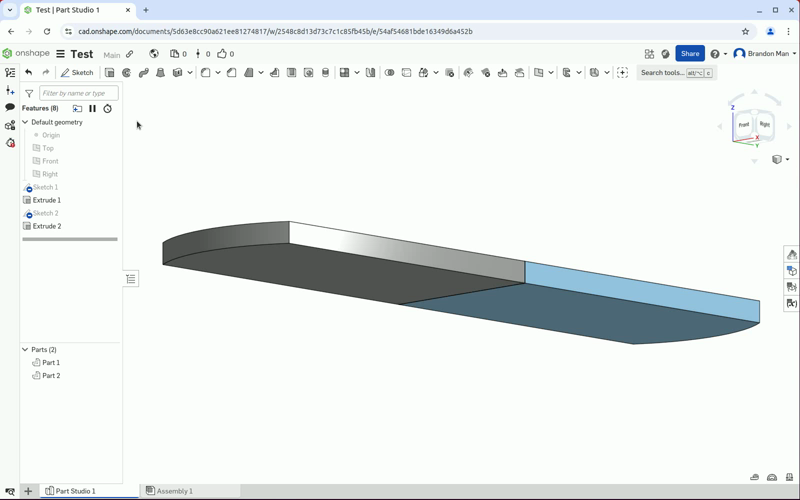
key(left, 3)
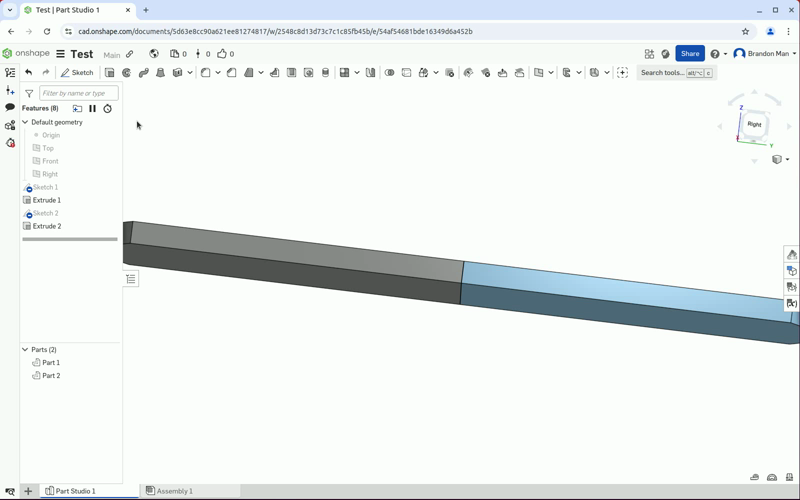
key(right, 3)
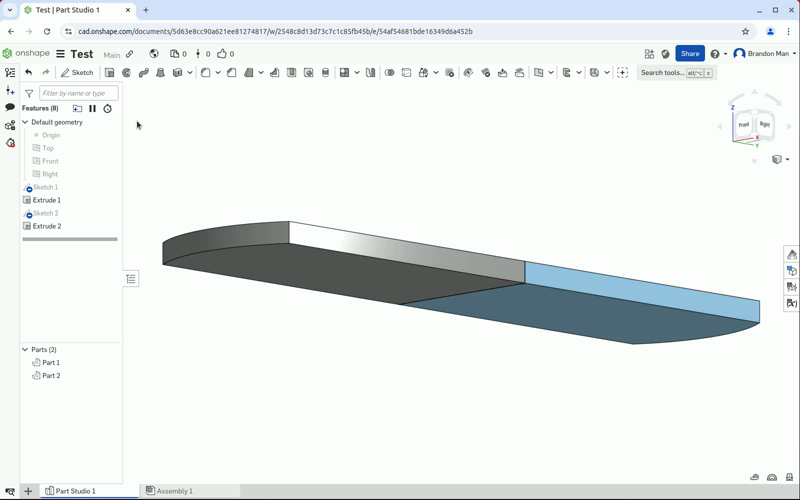
key(down, 3)
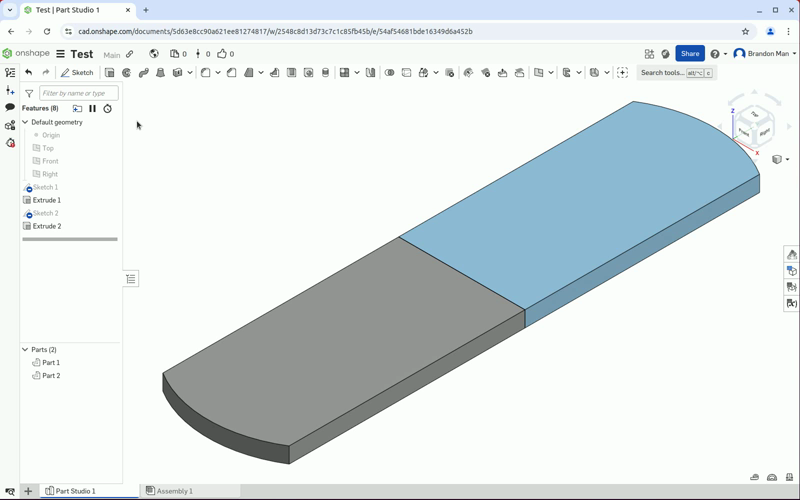
mouse_move(73, 189)
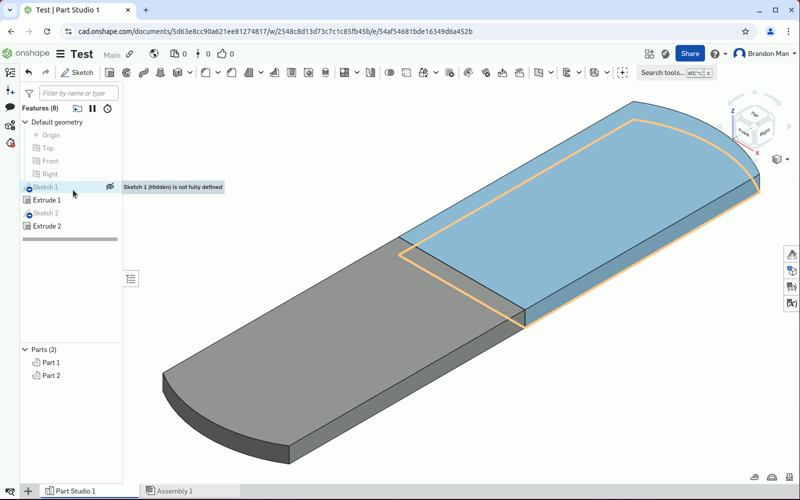
click(73, 189)